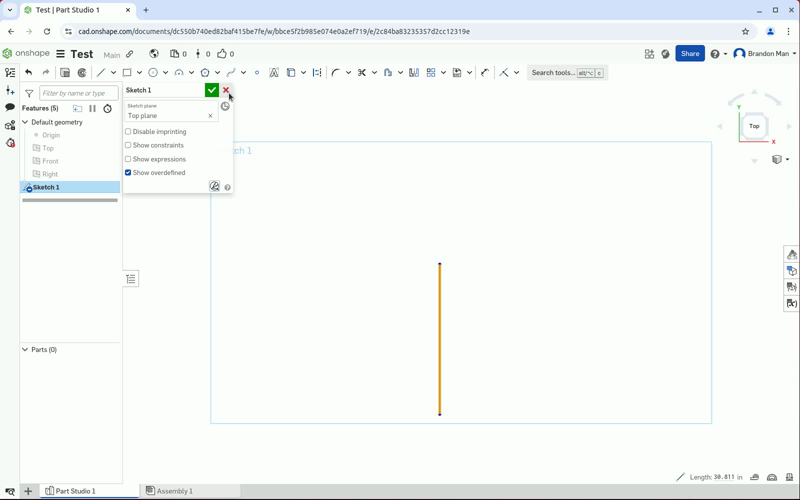
key(shift+h)
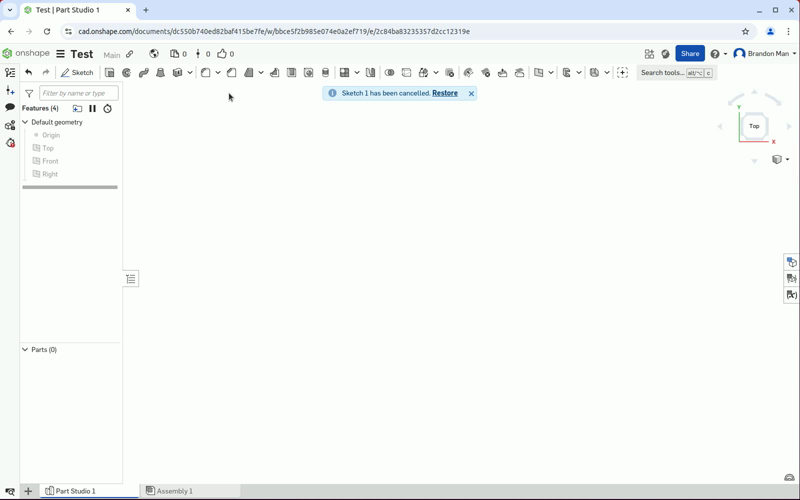
mouse_move(73, 352)
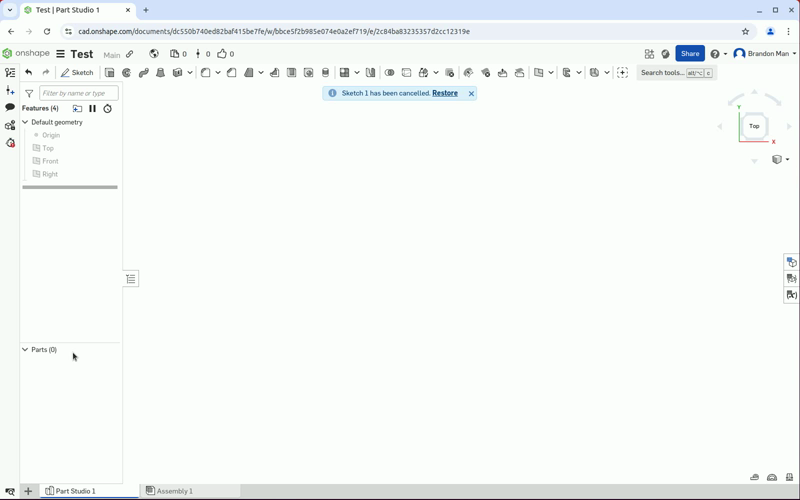
key(y)
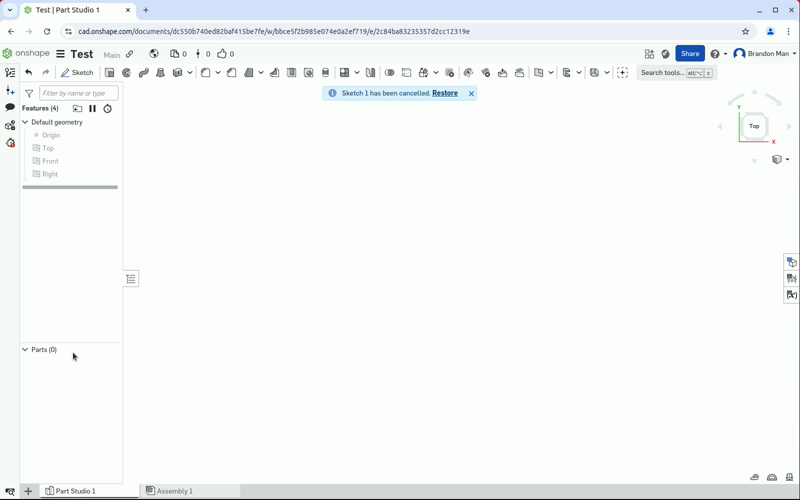
key(shift+p)
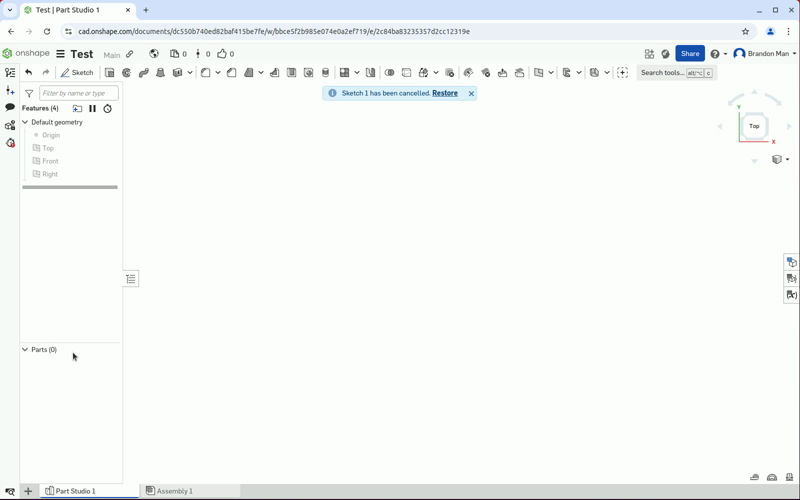
key(space)
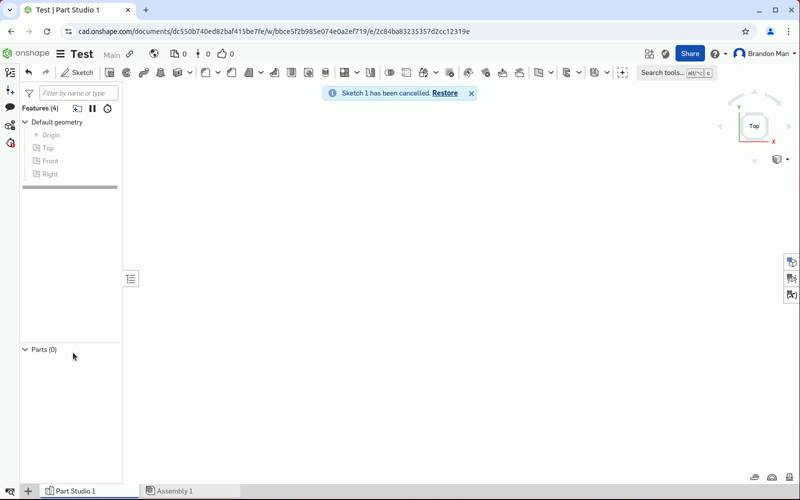
key_down(shift)
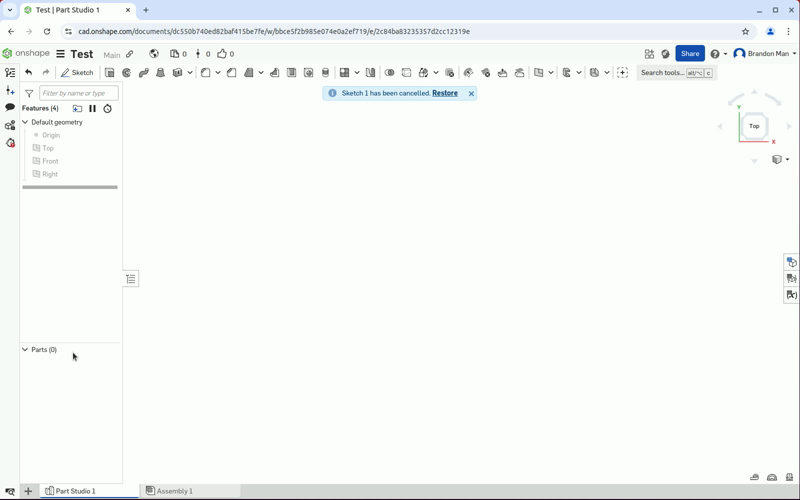
key(up)
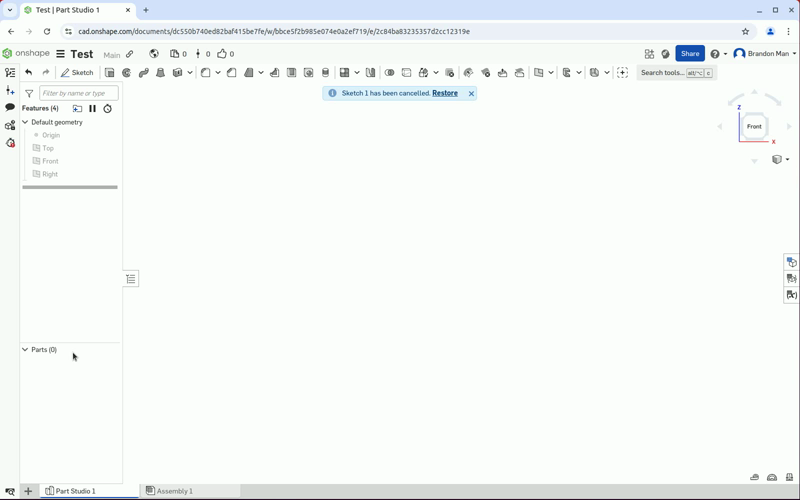
key_up(shift)
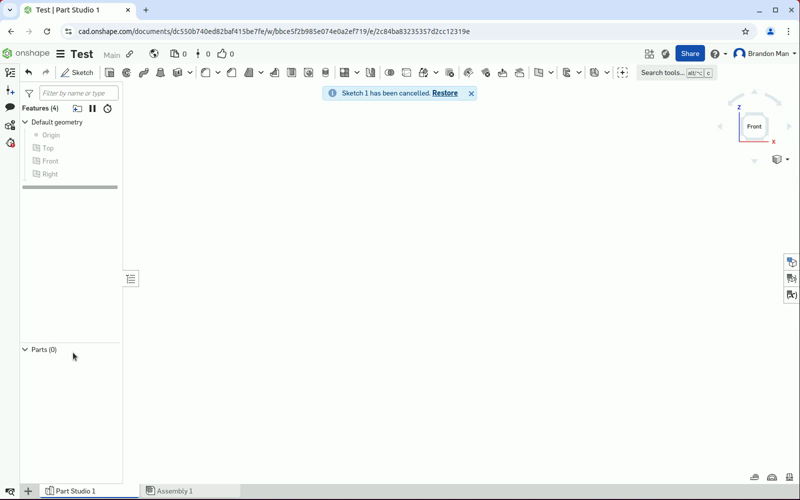
mouse_move(73, 352)
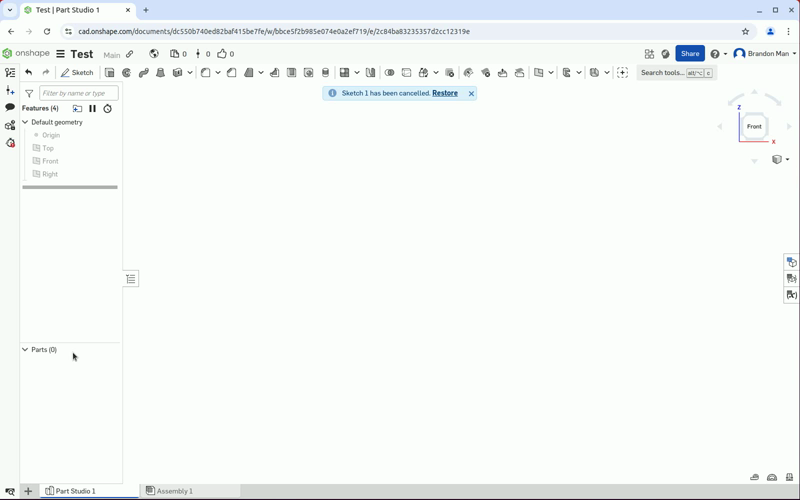
key(shift+y)
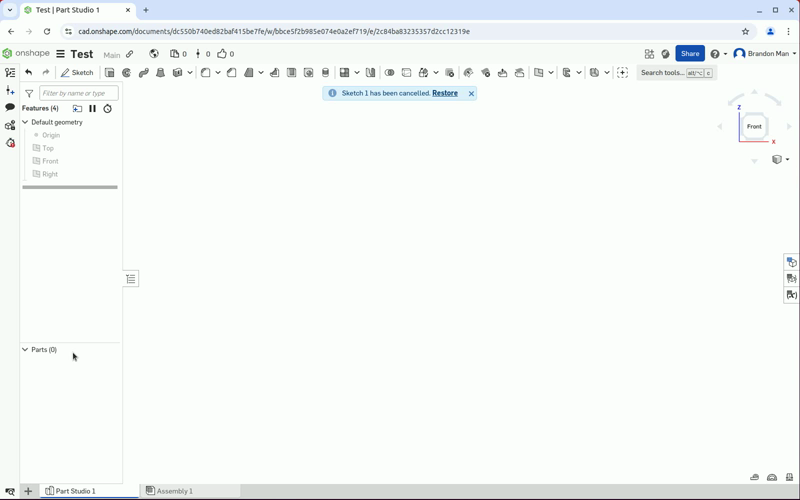
key(shift+s)
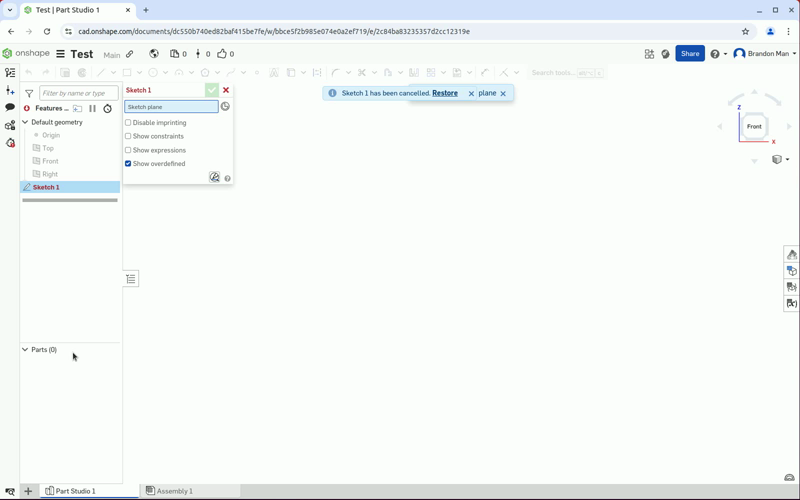
mouse_move(73, 163)
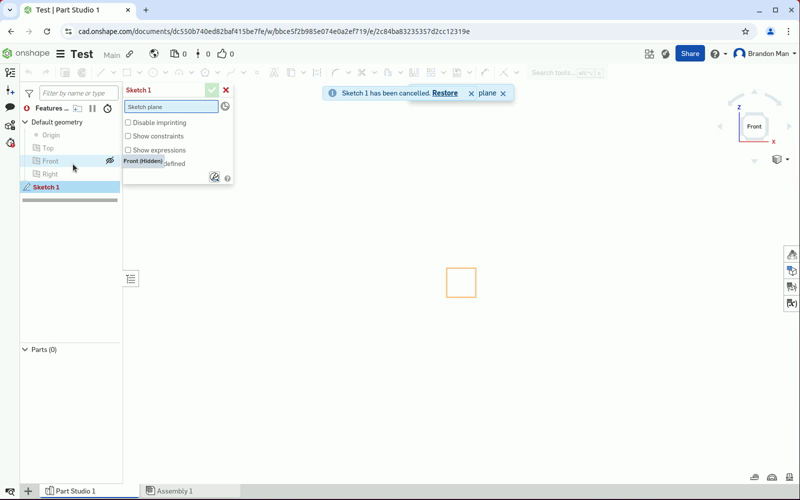
click(73, 163)
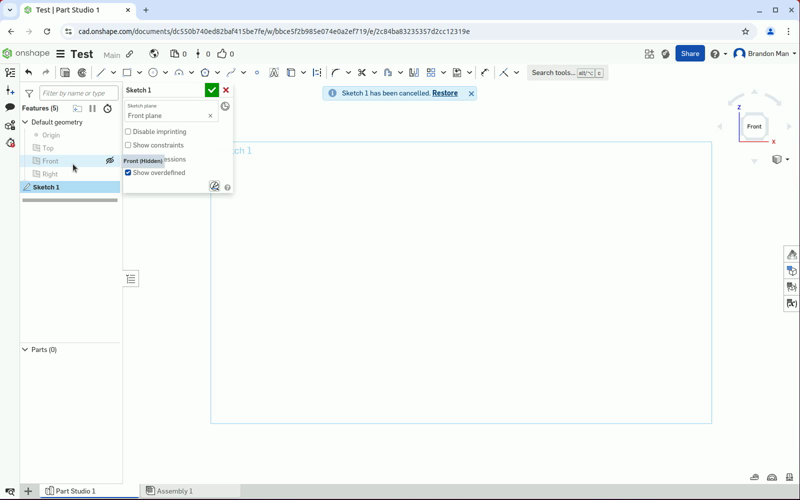
mouse_move(73, 352)
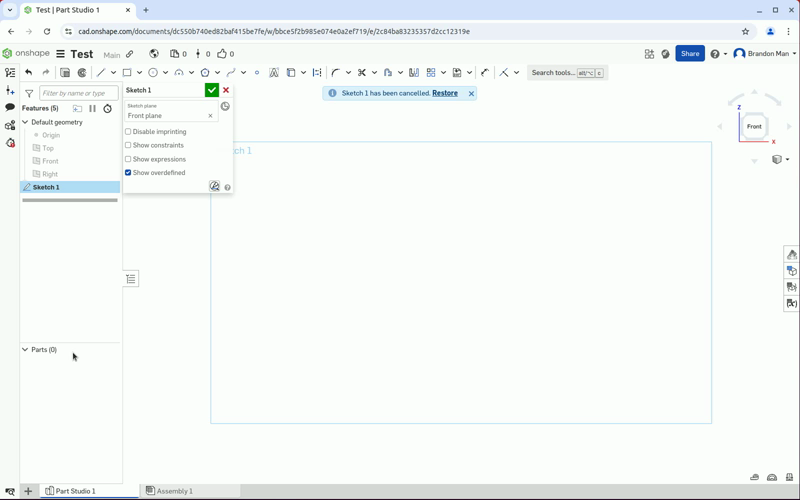
key(y)
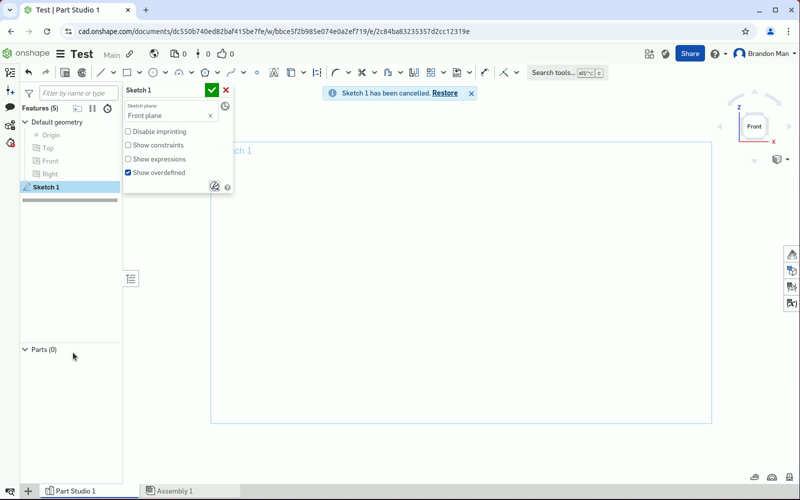
key(l)
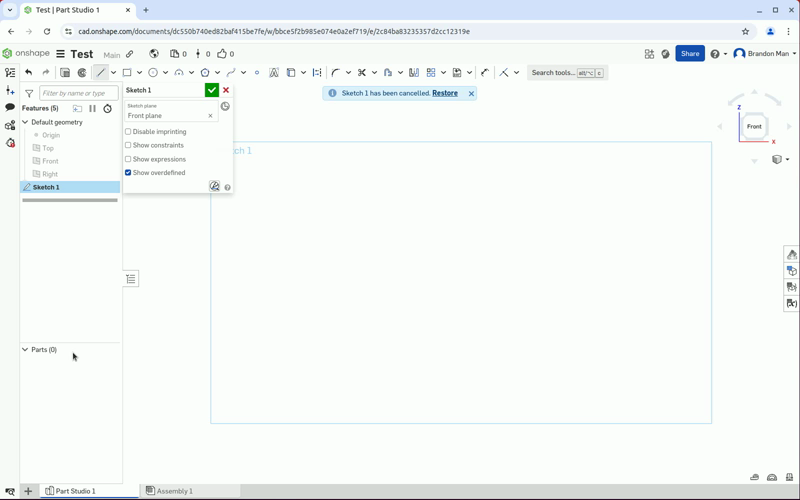
key_down(shift)
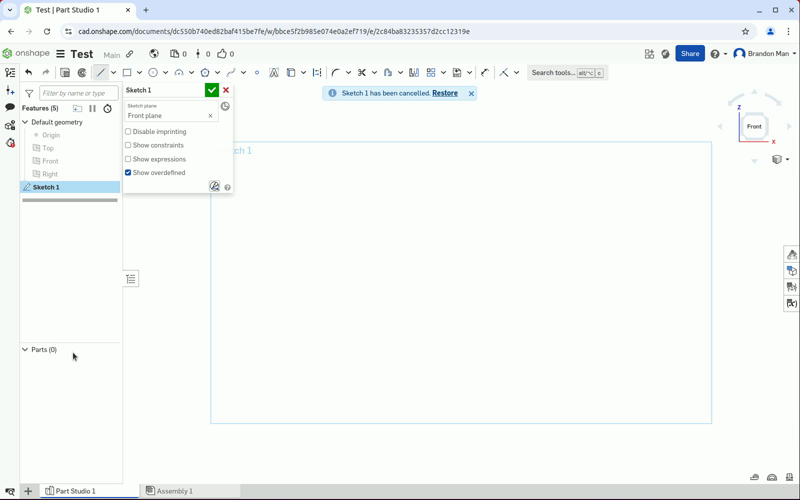
mouse_move(460, 282)
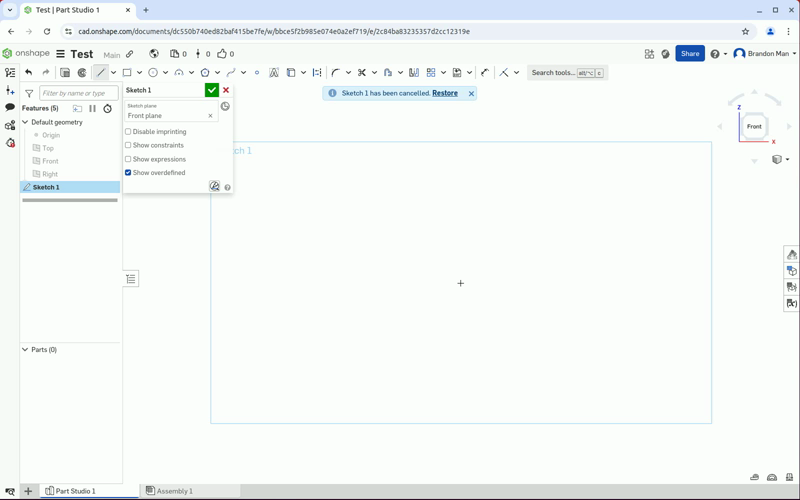
click(460, 282)
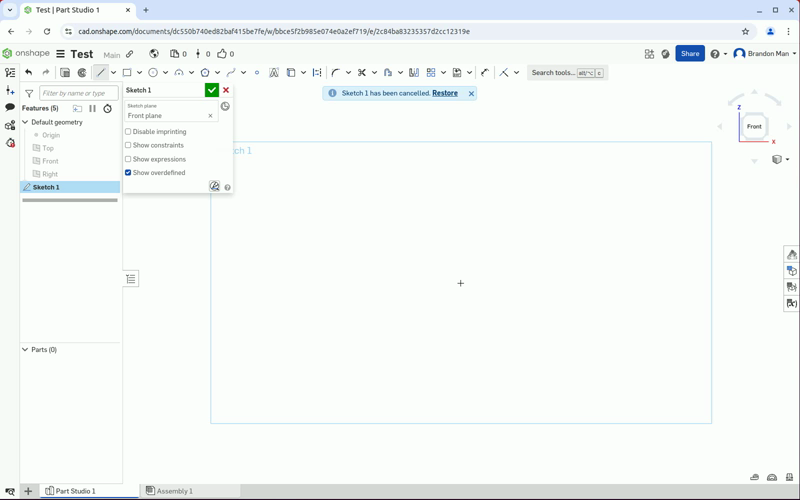
key_up(shift)
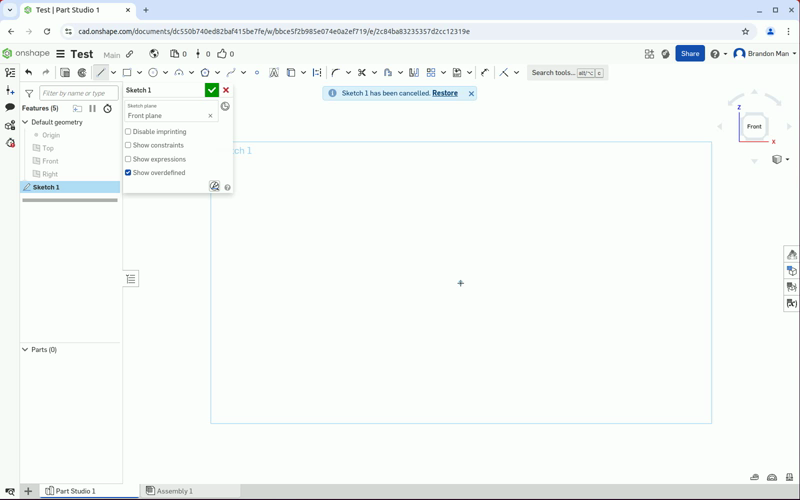
key_down(shift)
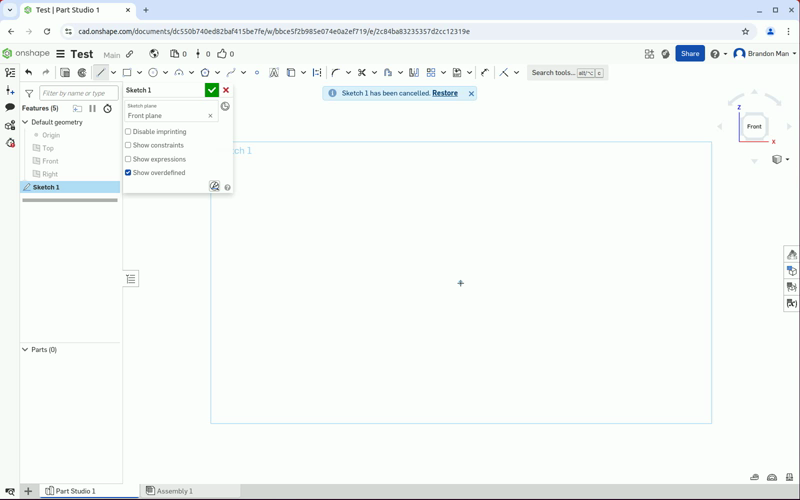
mouse_move(573, 282)
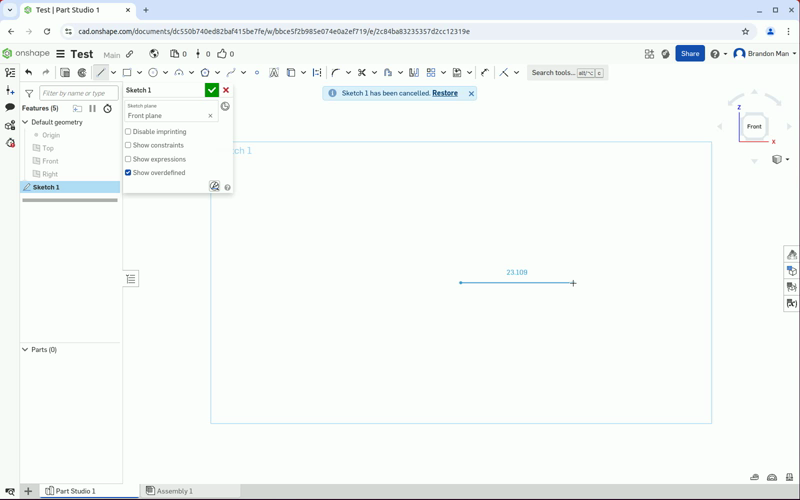
click(573, 282)
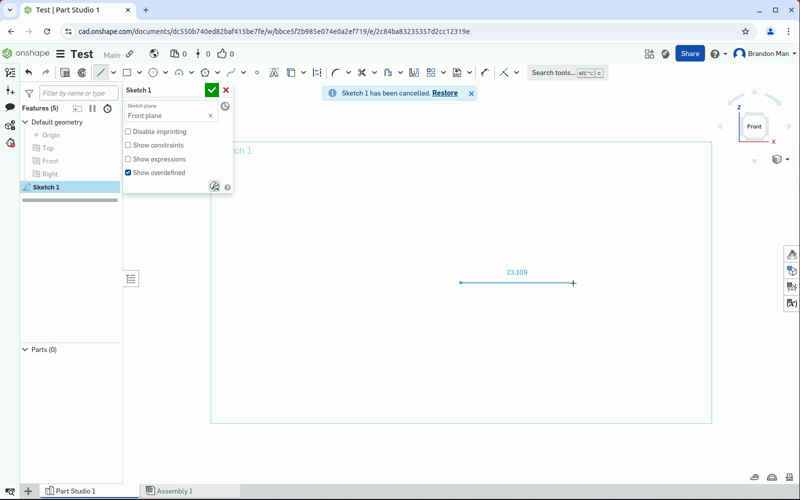
key_up(shift)
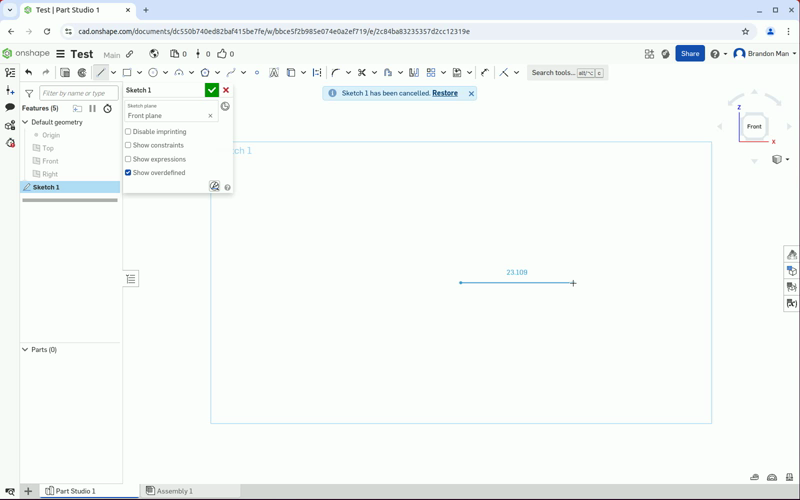
key_down(shift)
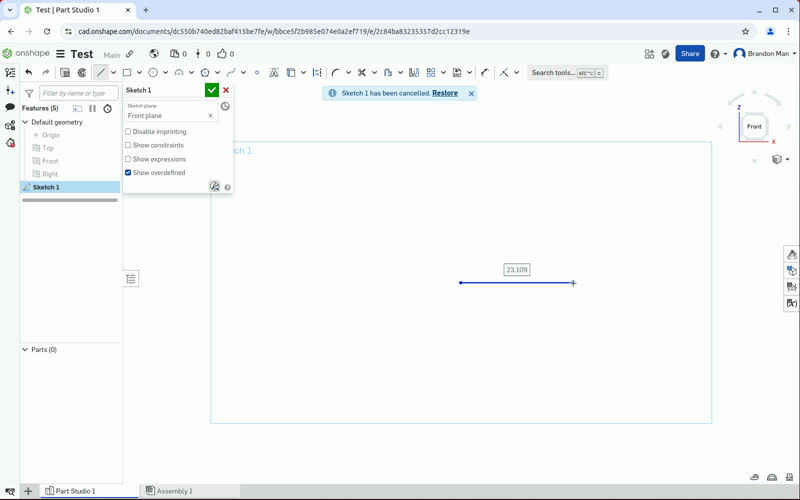
mouse_move(573, 220)
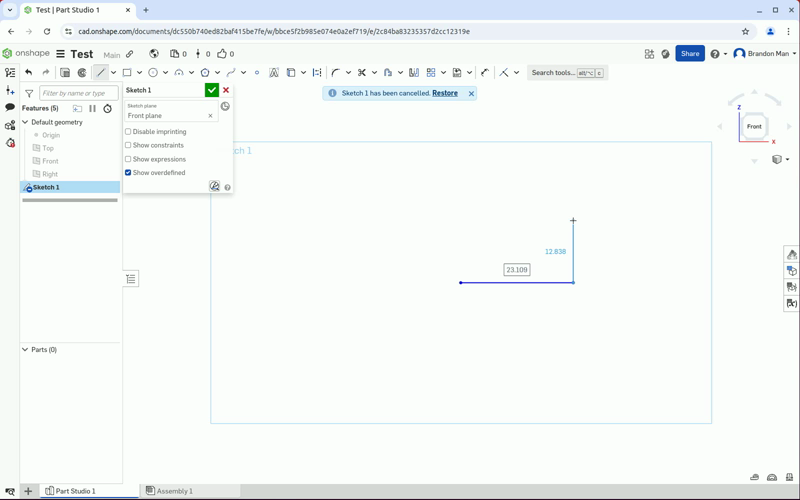
click(573, 220)
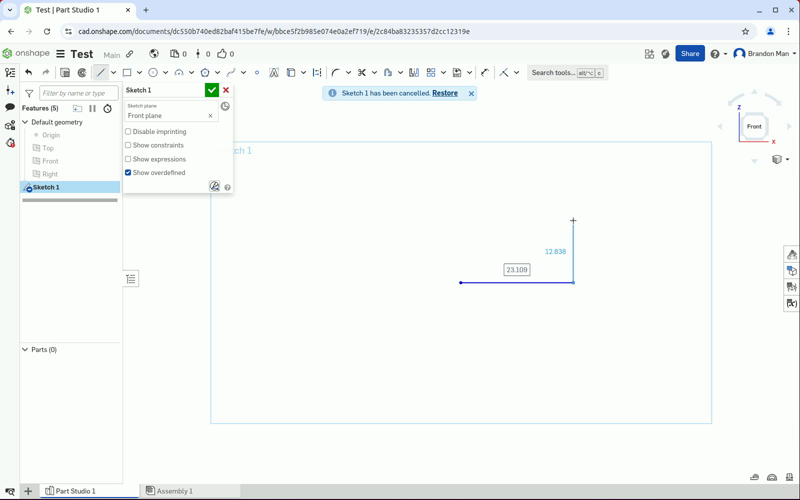
key_up(shift)
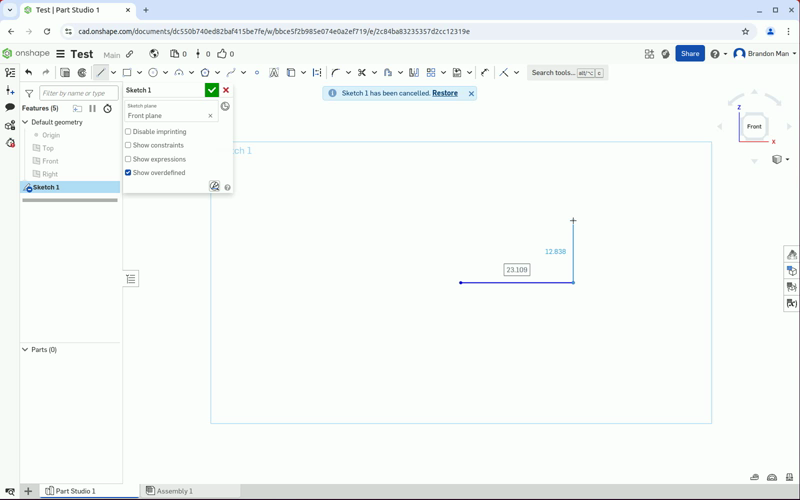
key_down(shift)
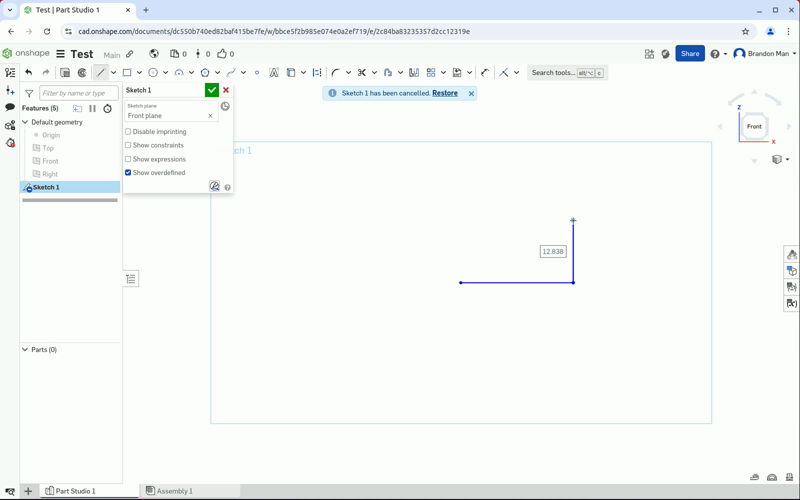
mouse_move(460, 220)
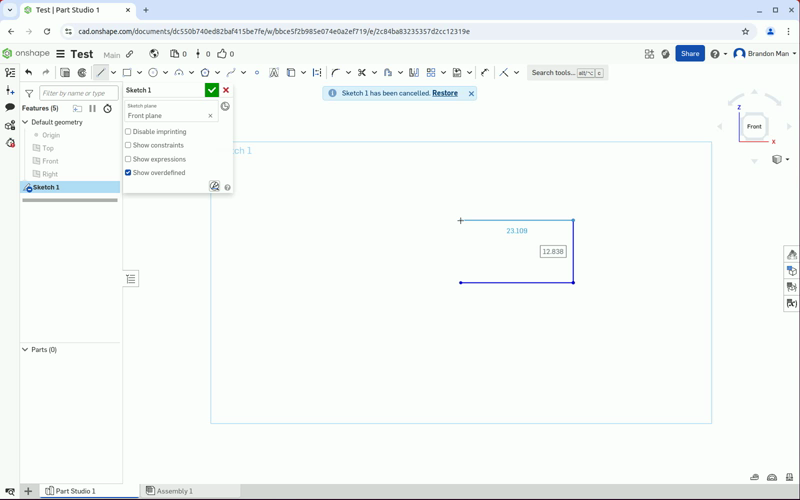
click(460, 220)
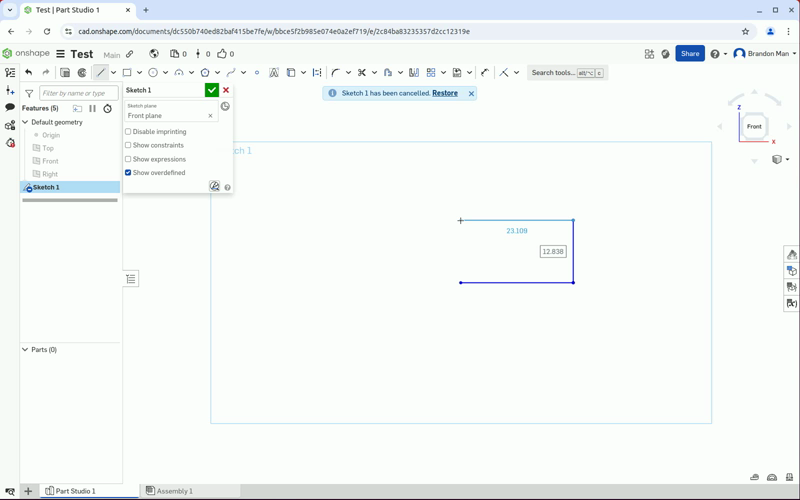
key_up(shift)
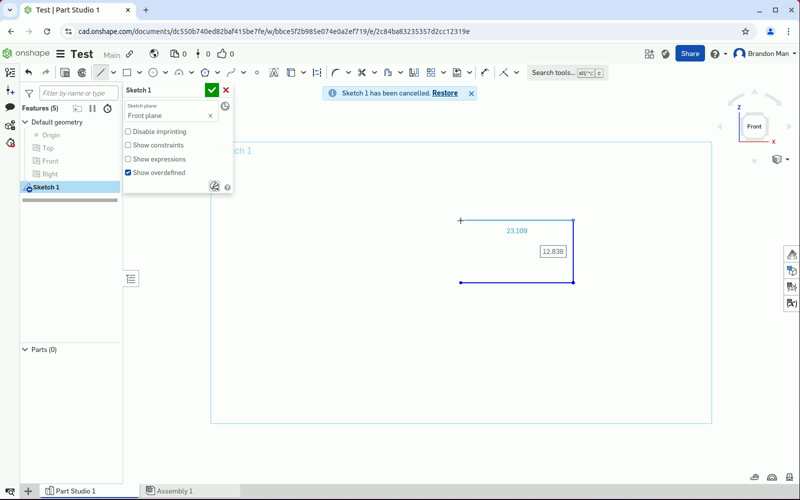
key_down(shift)
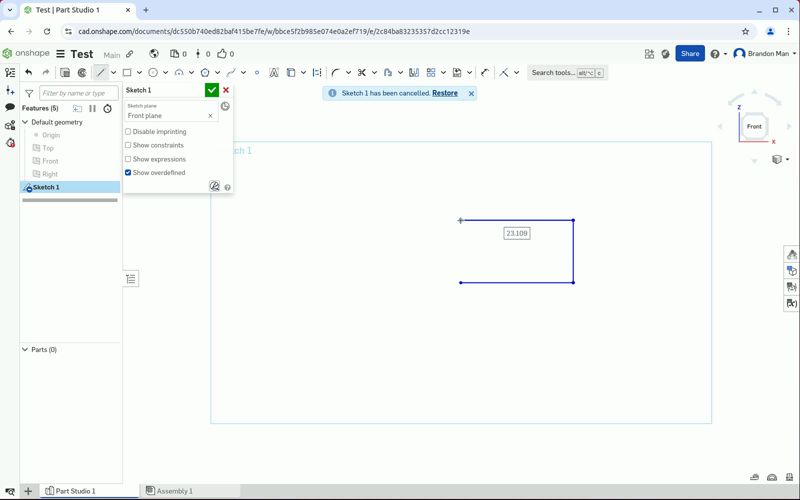
mouse_move(460, 282)
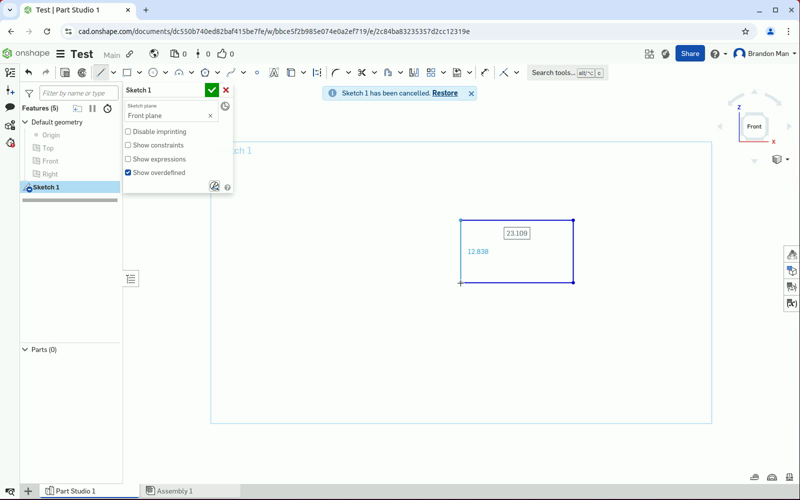
key_up(shift)
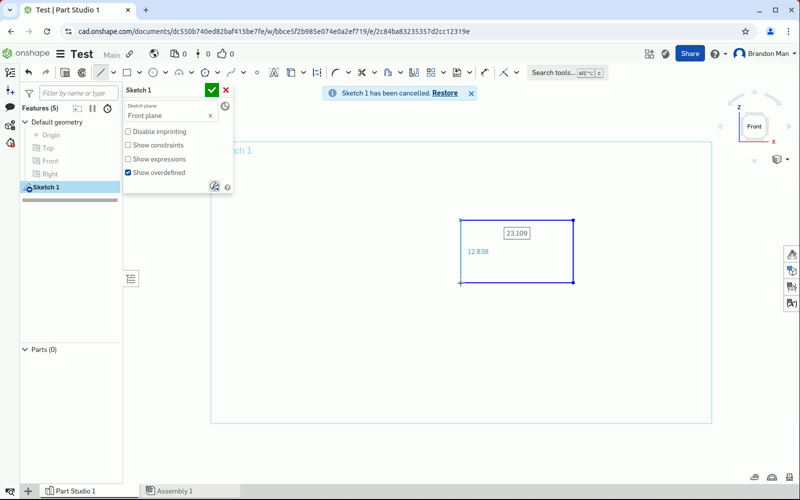
click(460, 282)
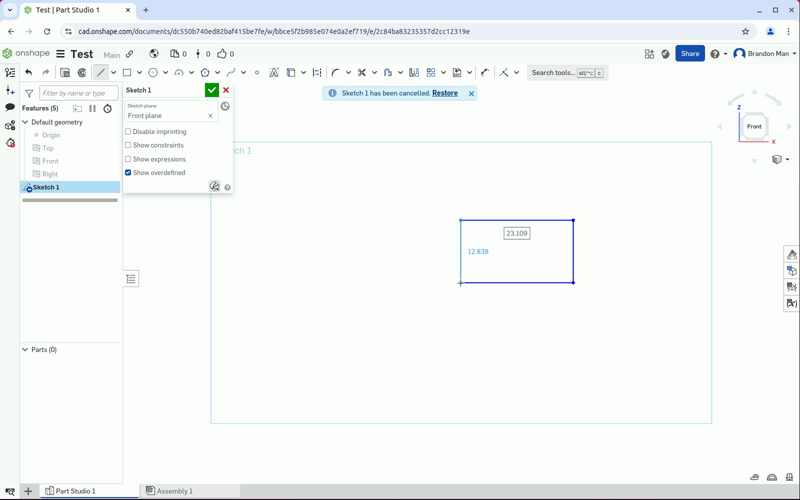
key(esc)
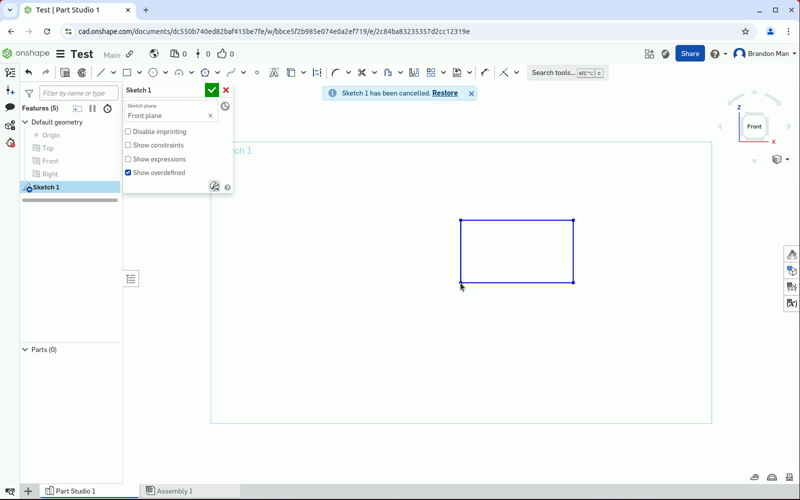
mouse_move(506, 245)
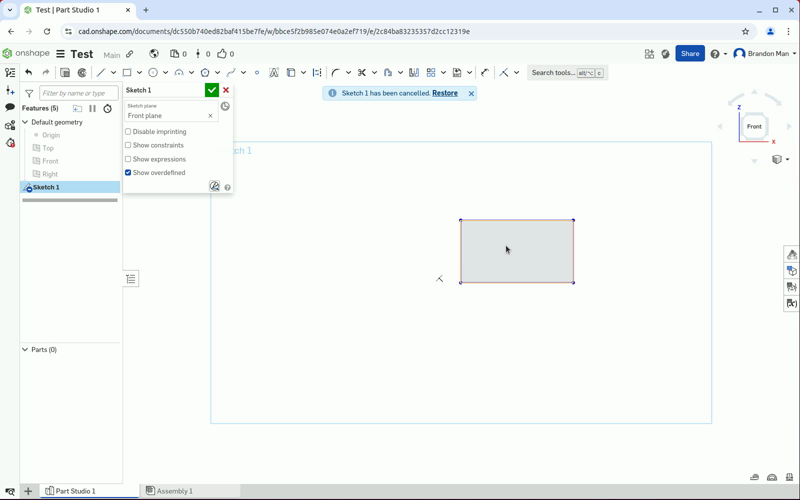
click(506, 245)
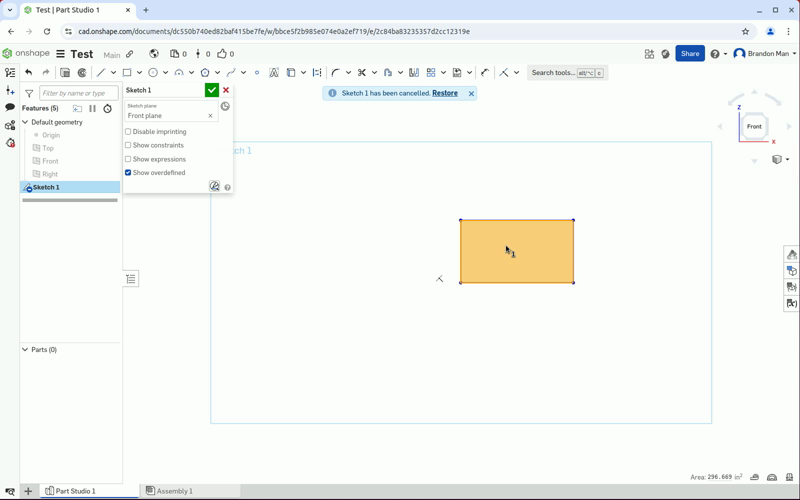
mouse_move(73, 352)
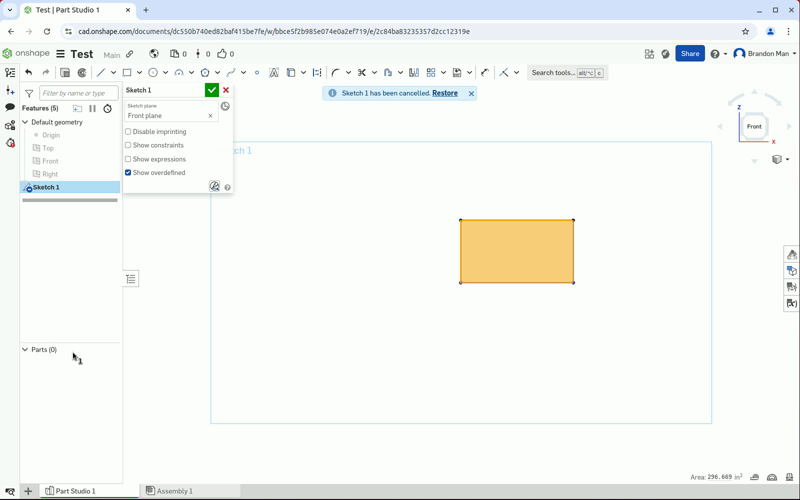
key(shift+y)
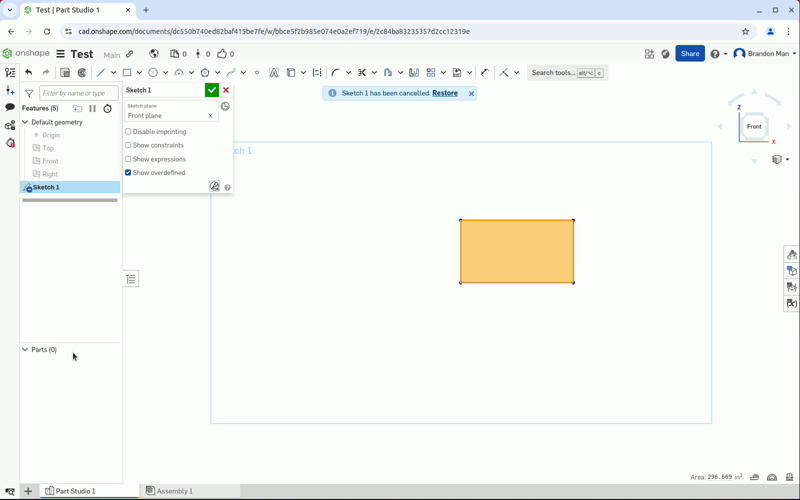
key(shift+e)
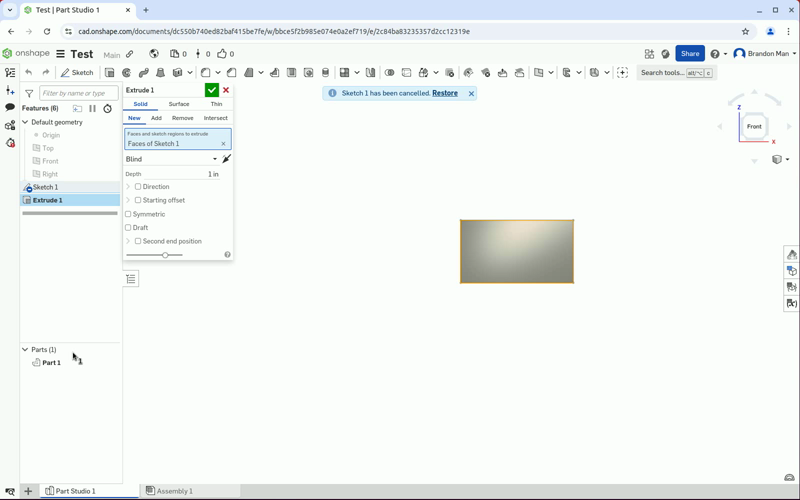
mouse_move(143, 106)
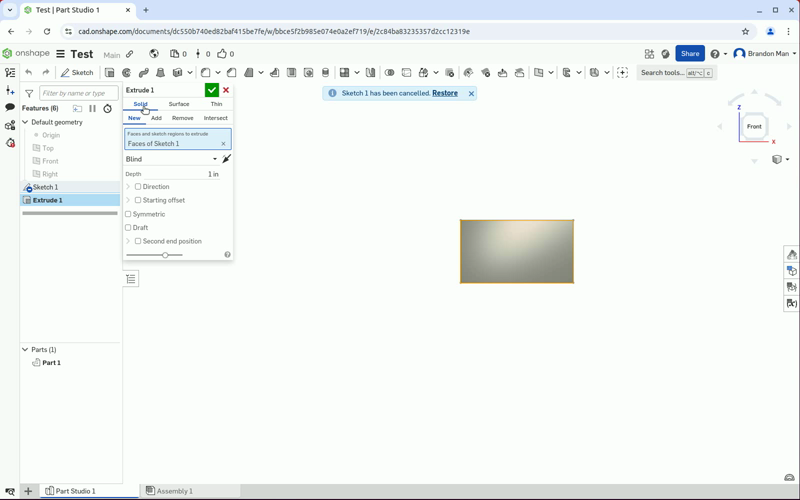
click(143, 106)
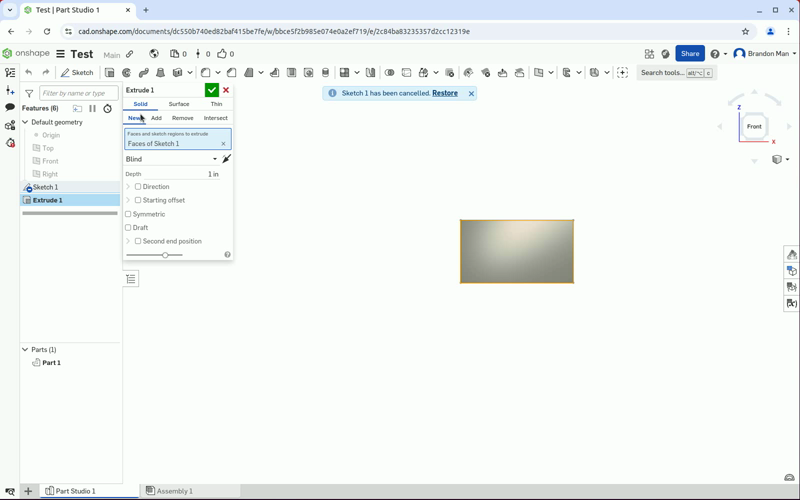
mouse_move(137, 120)
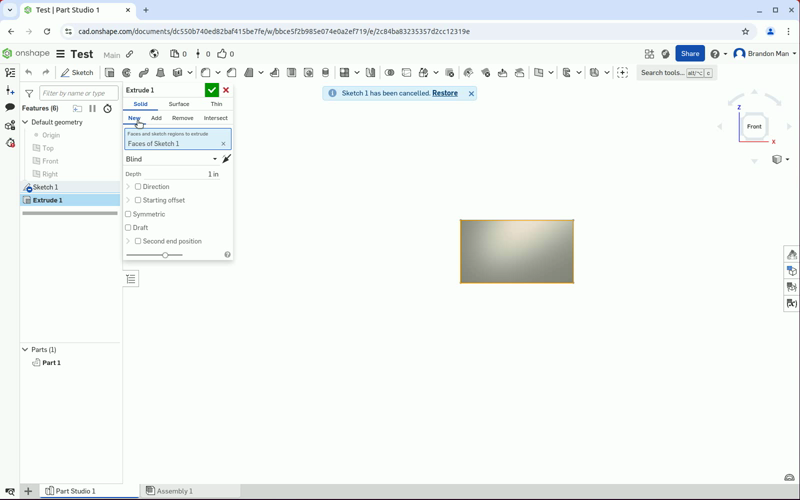
click(137, 120)
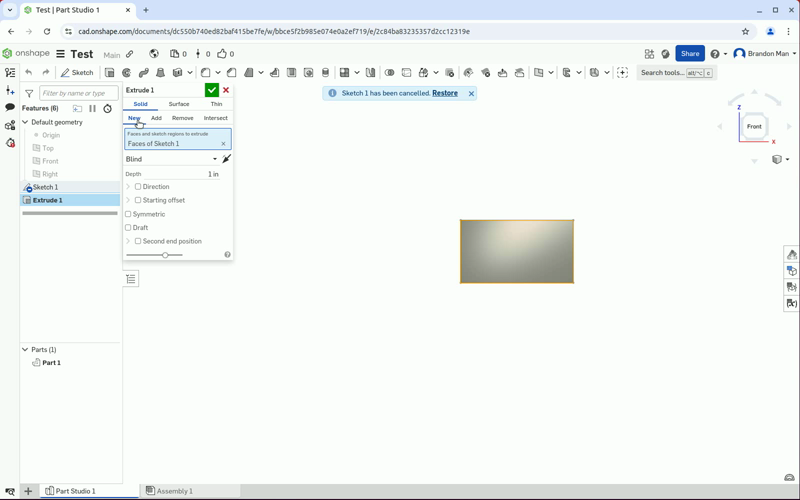
key(tab, 4)
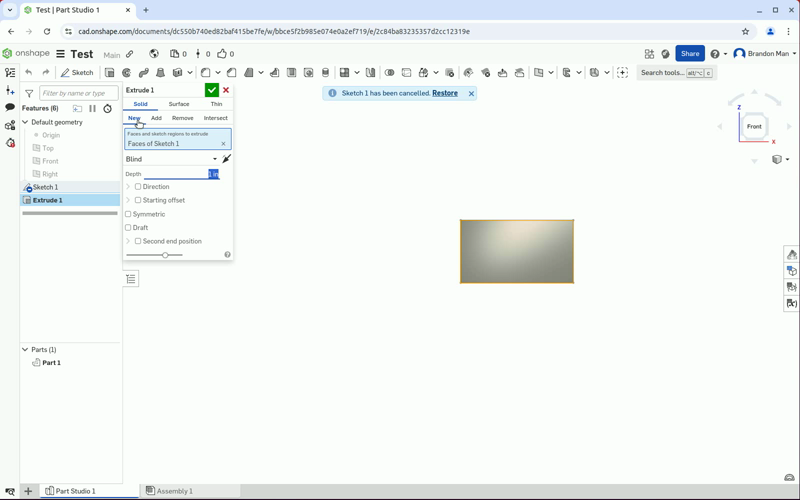
text(15.405)
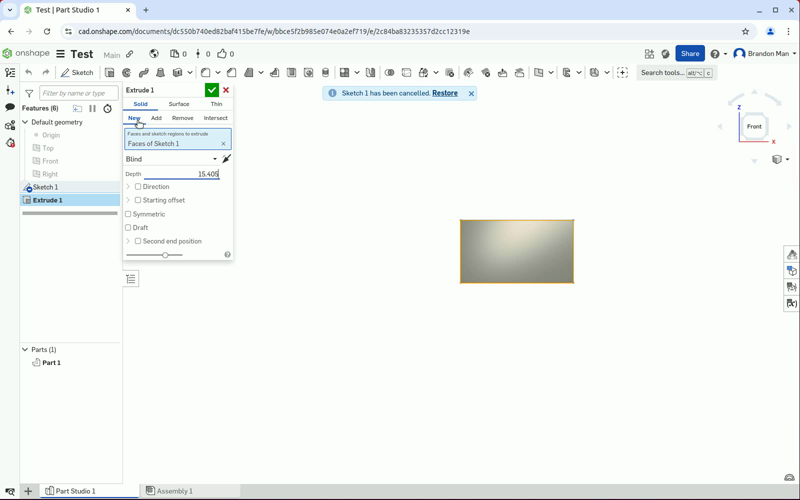
key(enter)
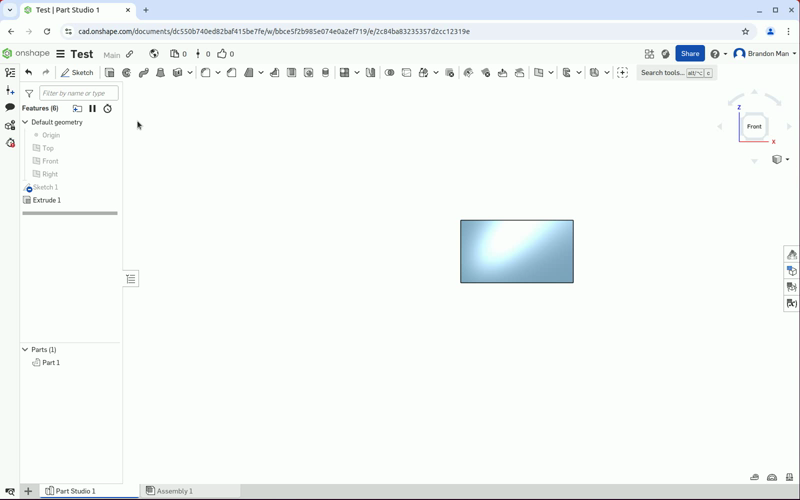
key(shift+h)
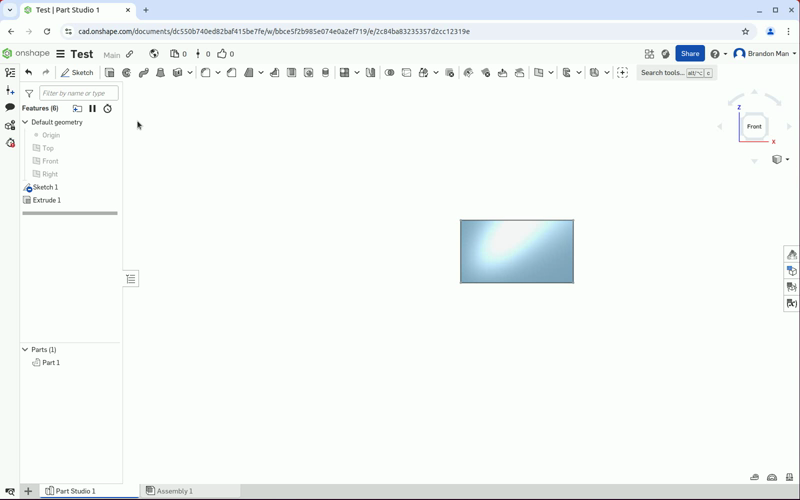
key(shift+h)
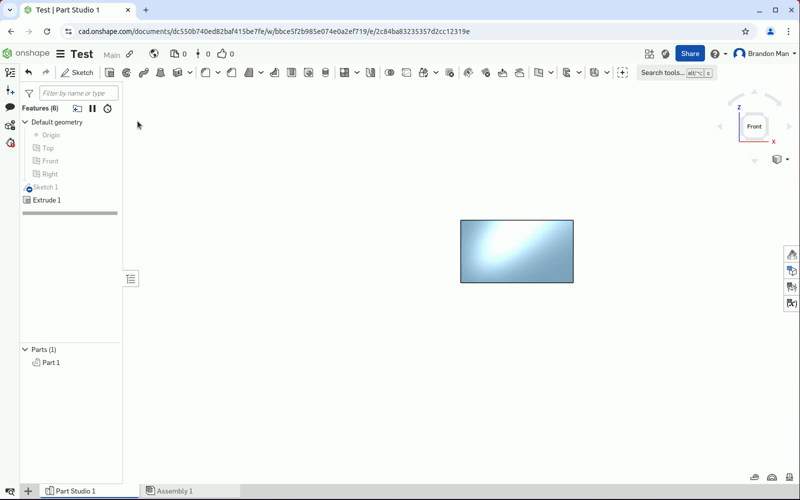
mouse_move(73, 189)
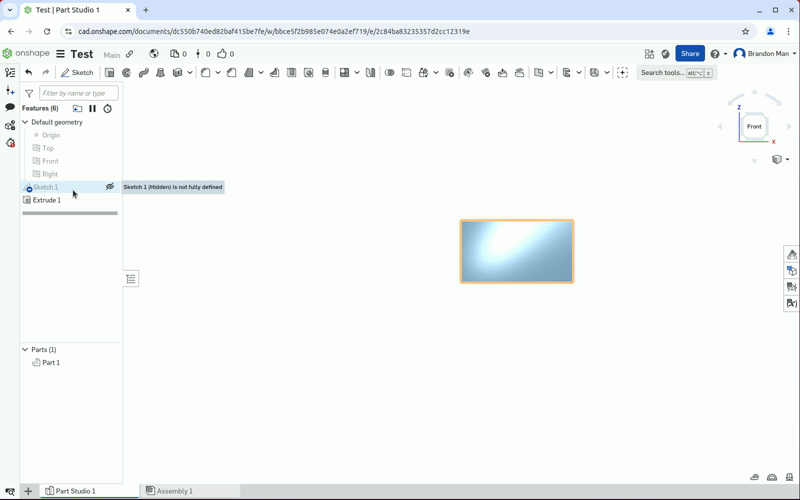
click(73, 189)
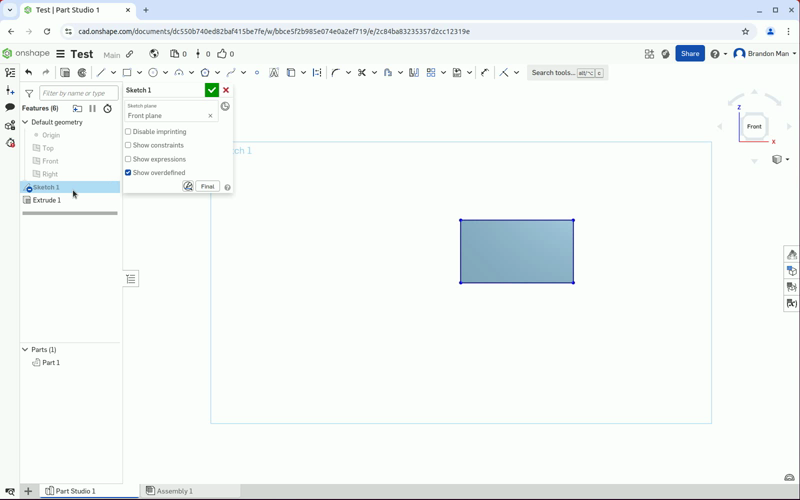
mouse_move(229, 92)
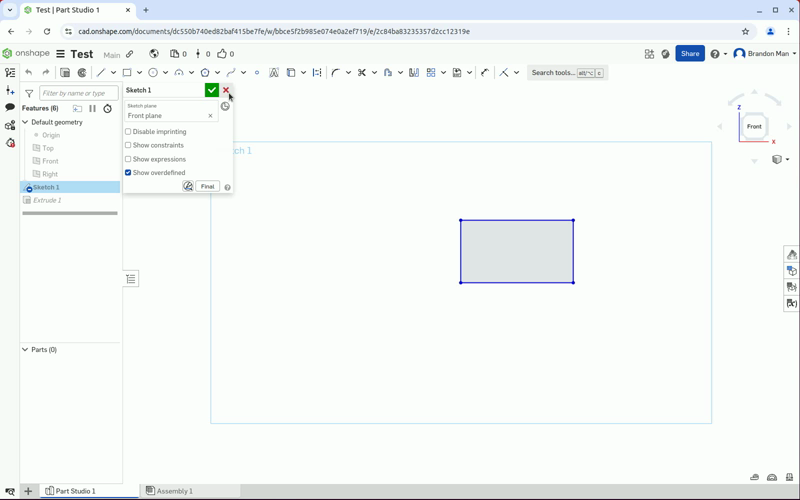
click(229, 92)
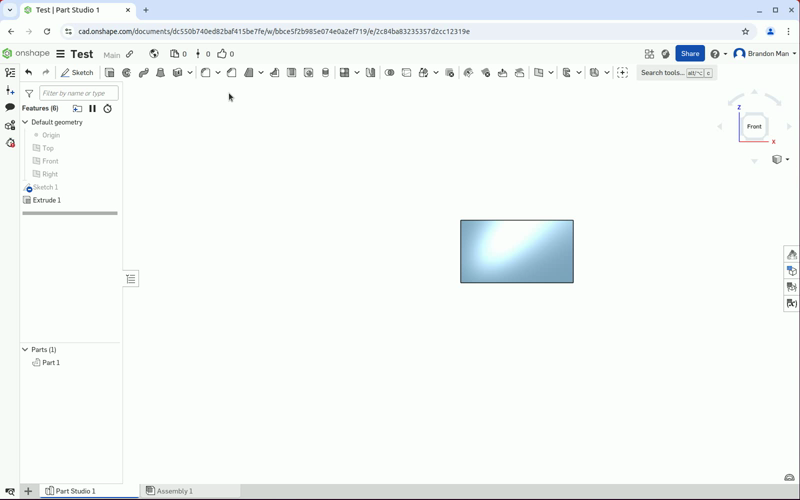
mouse_move(541, 75)
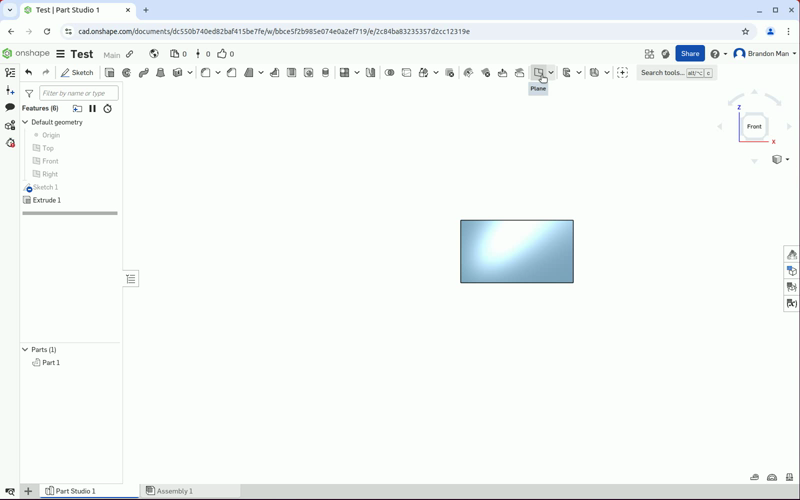
click(541, 75)
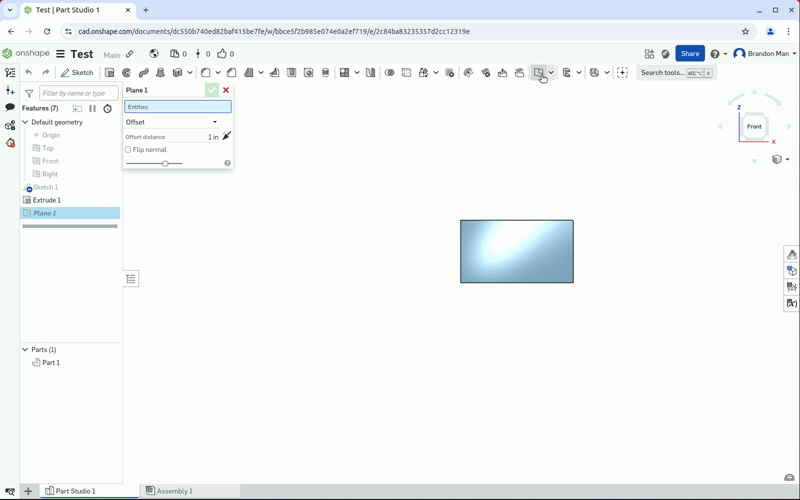
mouse_move(73, 163)
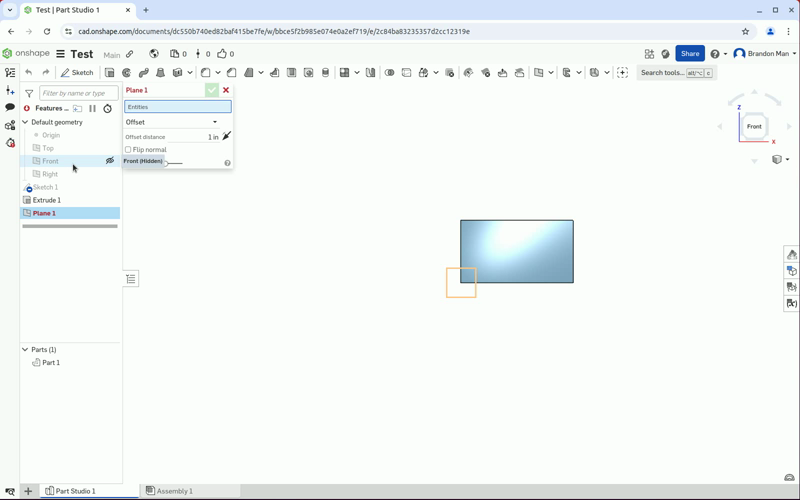
click(73, 163)
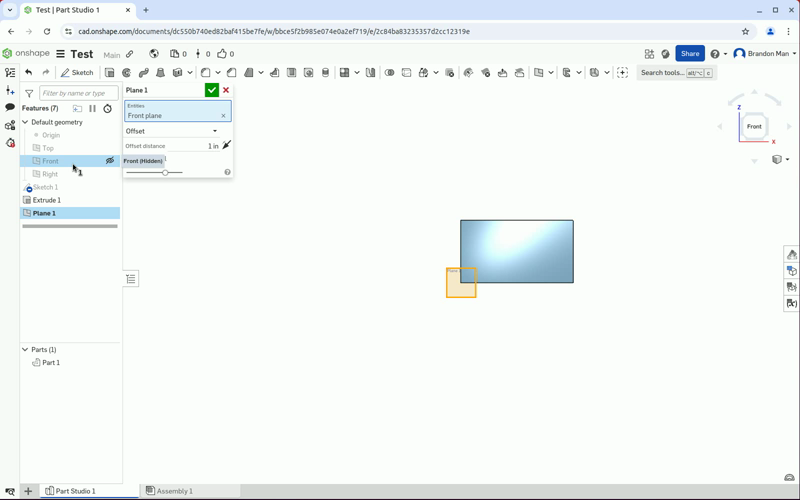
key(tab, 2)
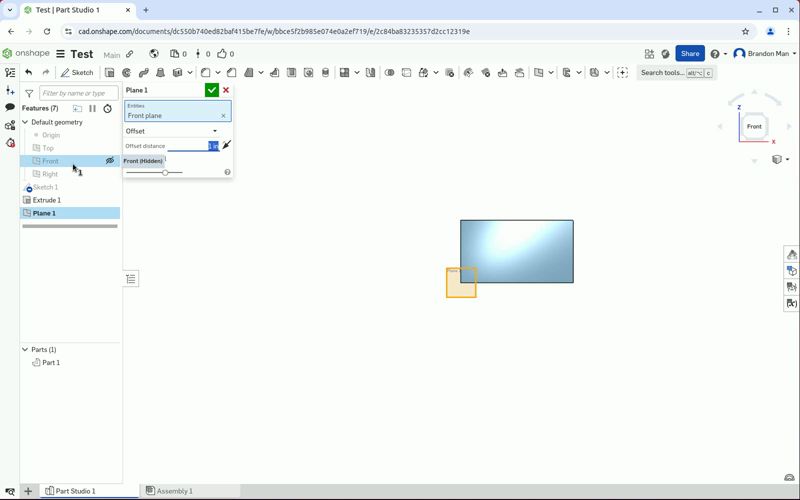
text(15.405)
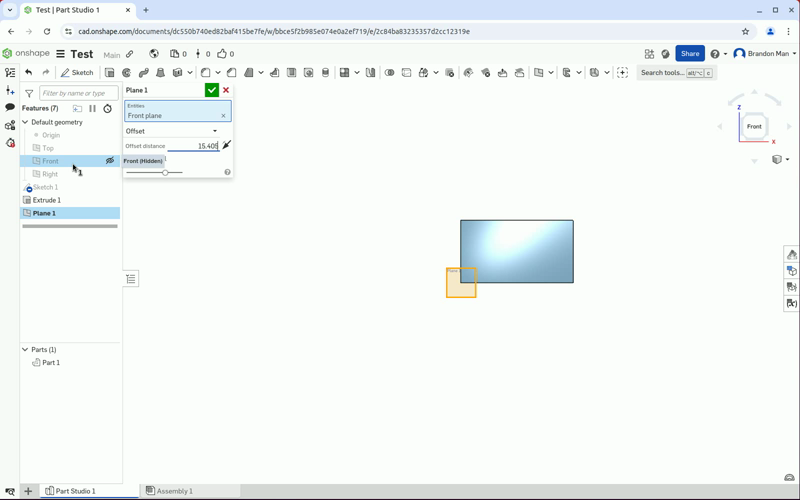
key(enter, 2)
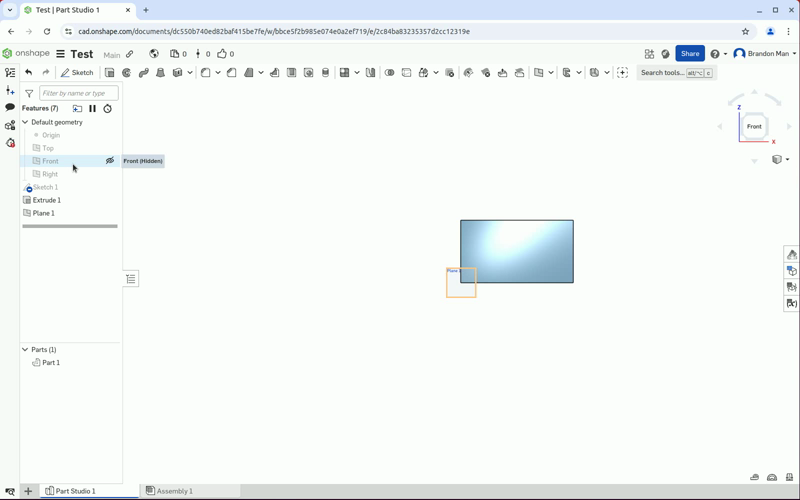
key(shift+s)
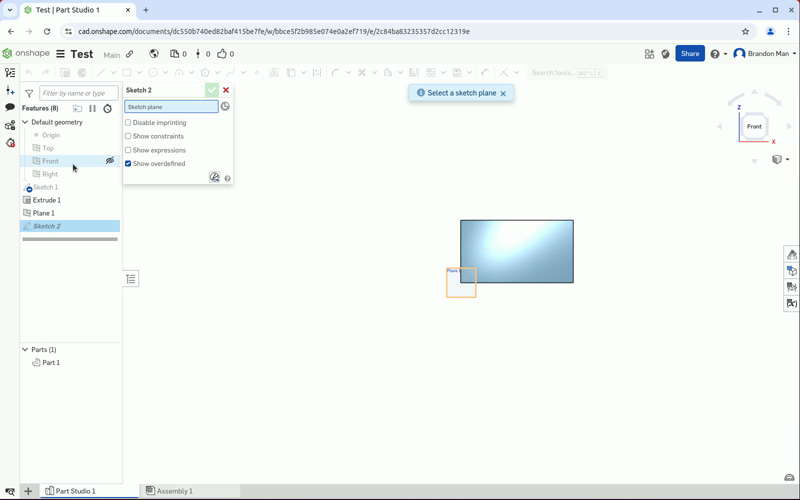
mouse_move(73, 215)
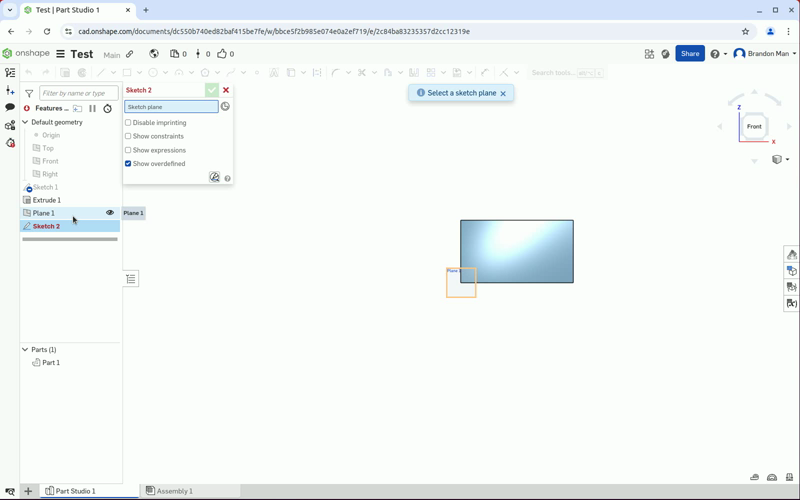
click(73, 215)
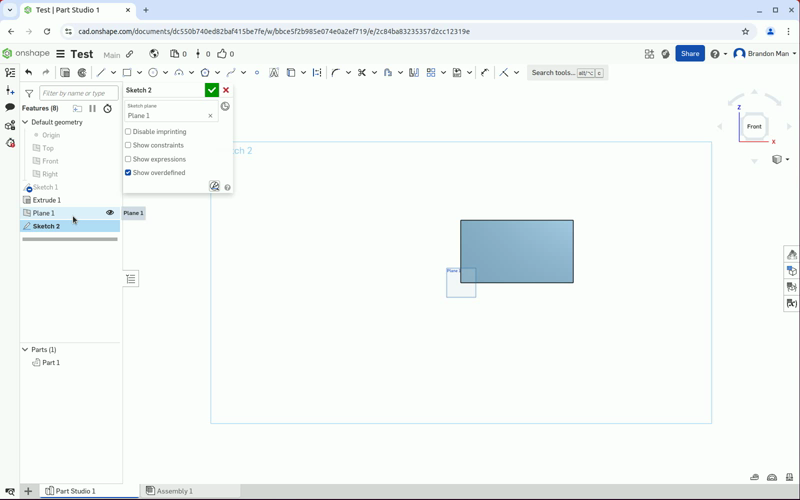
mouse_move(73, 352)
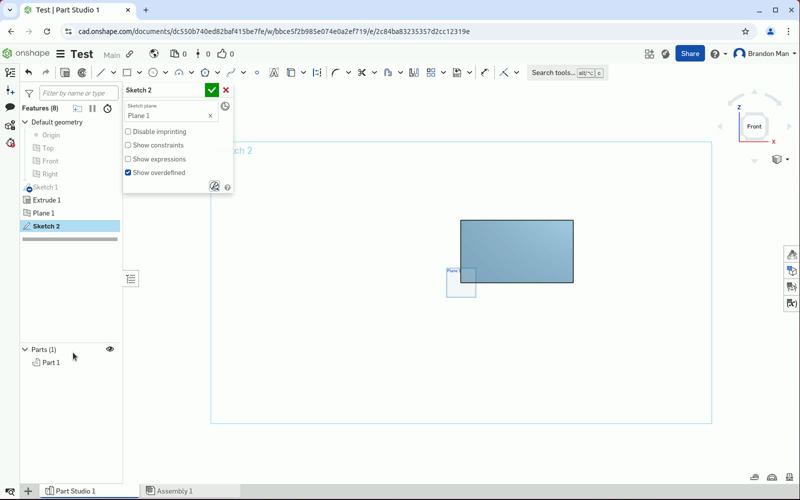
key(y)
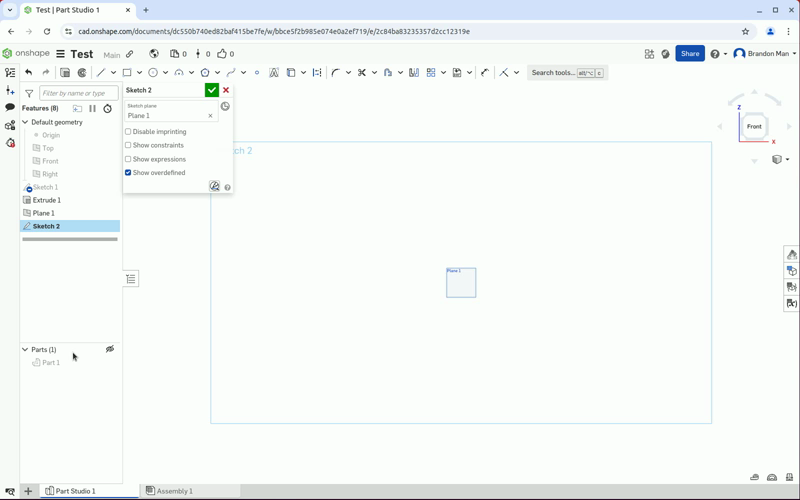
key(l)
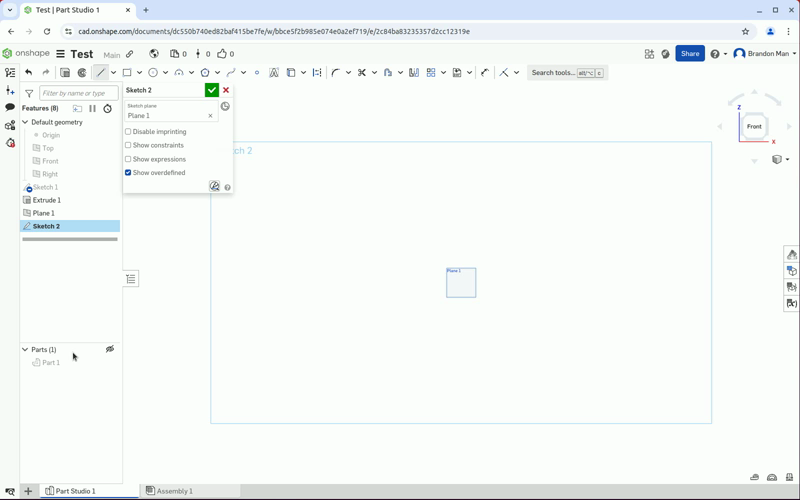
key_down(shift)
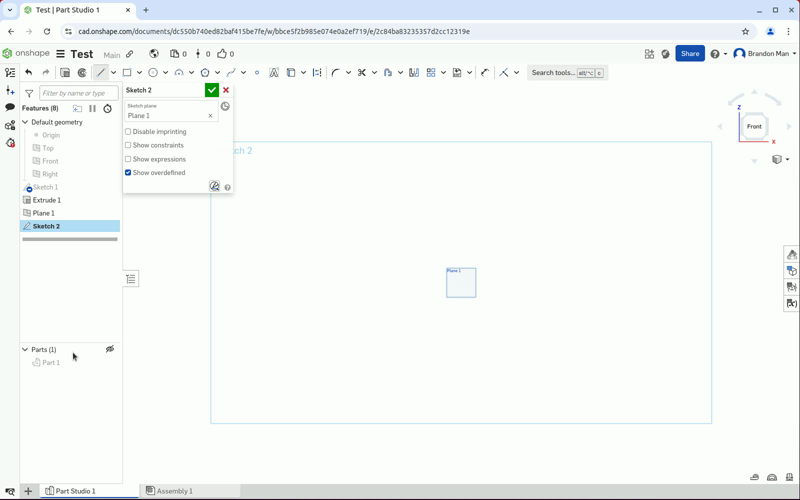
mouse_move(522, 282)
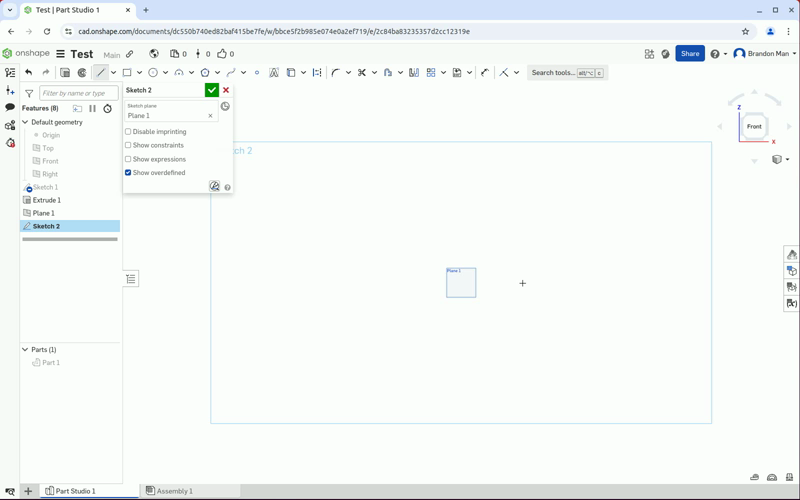
click(522, 282)
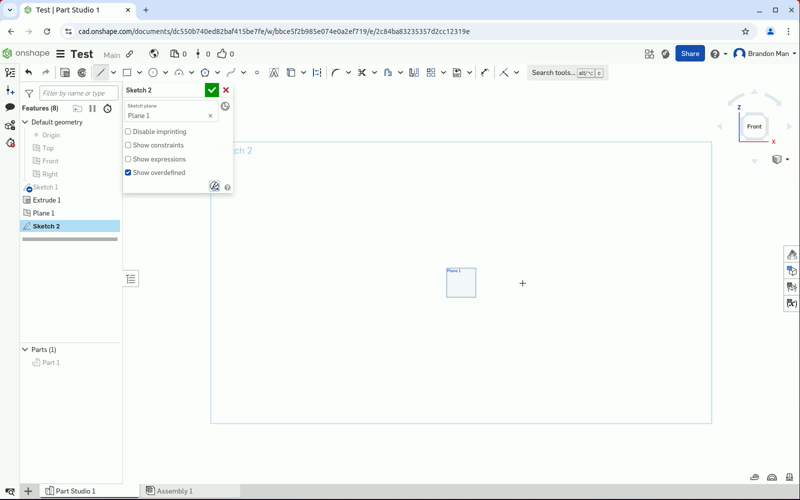
key_up(shift)
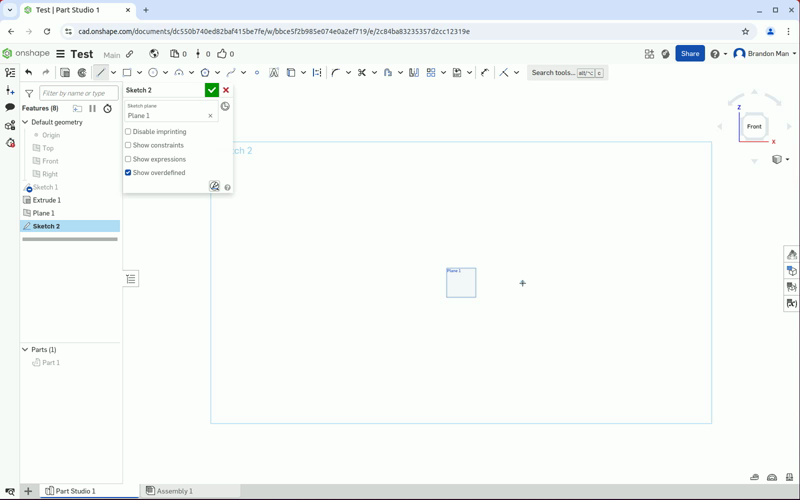
key_down(shift)
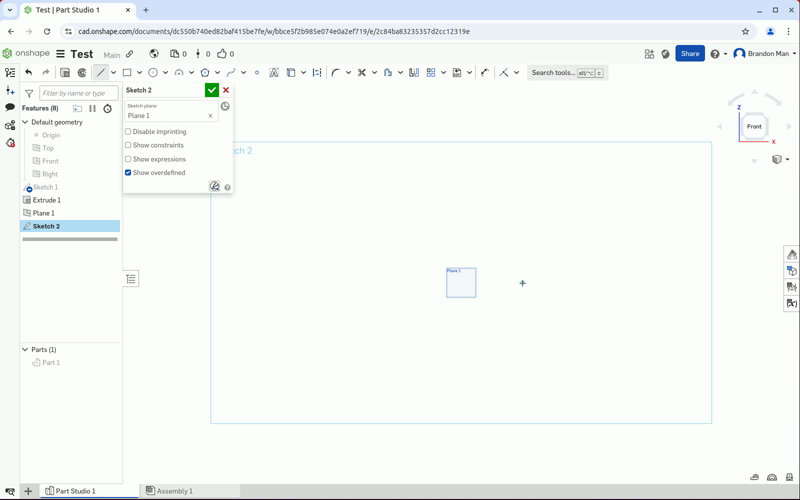
mouse_move(552, 282)
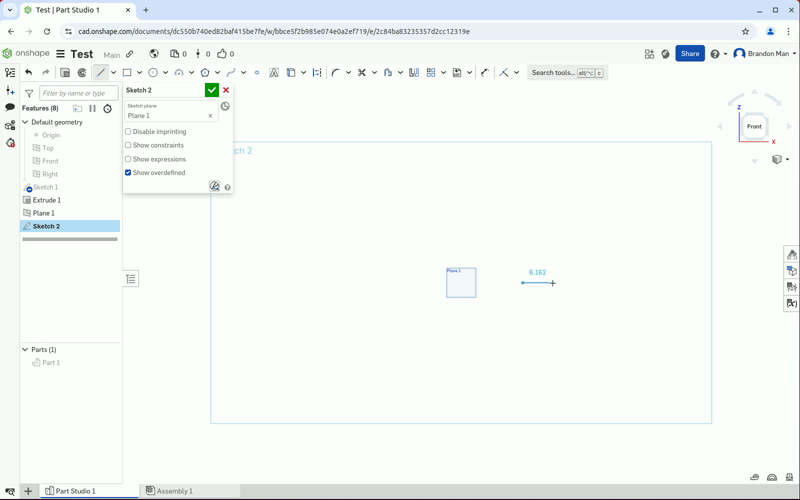
mouse_move(573, 282)
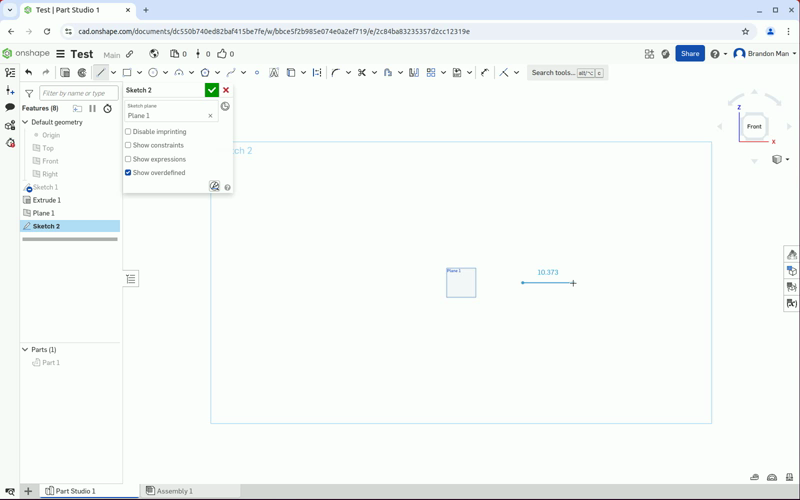
click(573, 282)
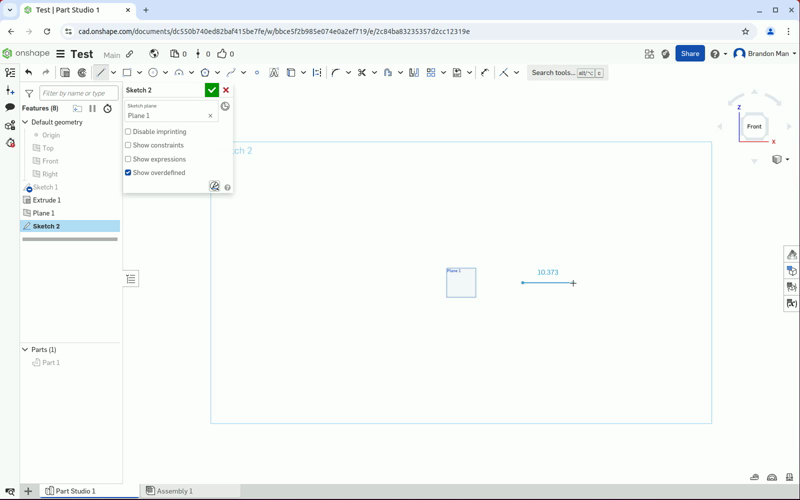
key_up(shift)
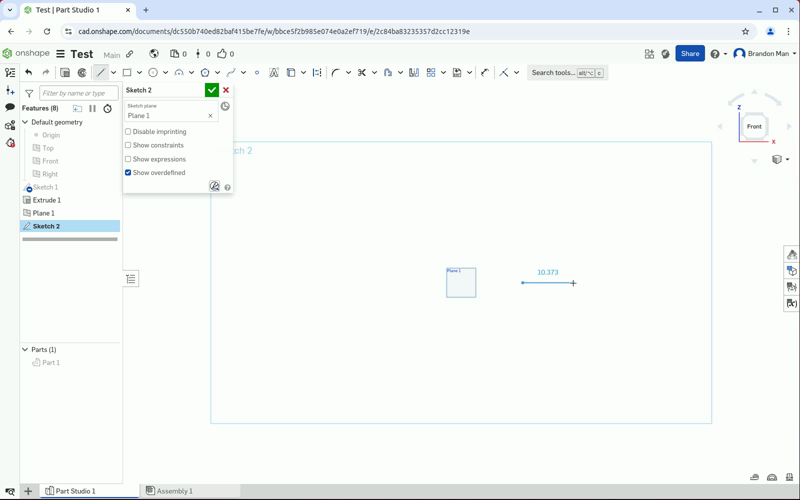
key_down(shift)
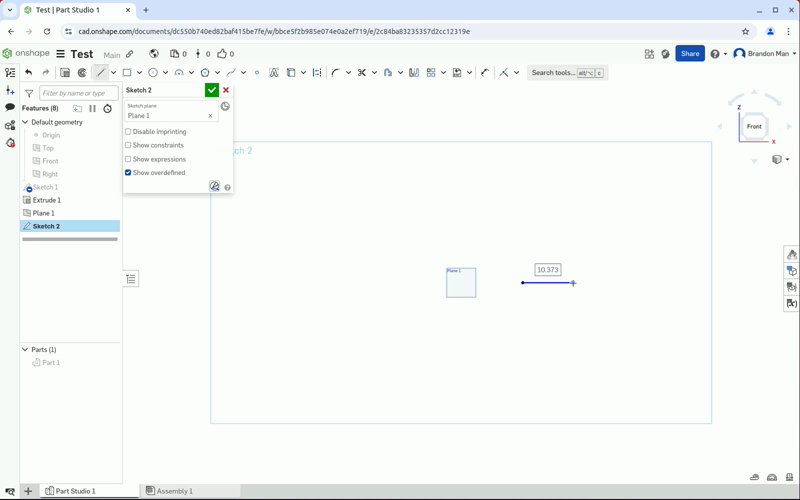
mouse_move(573, 220)
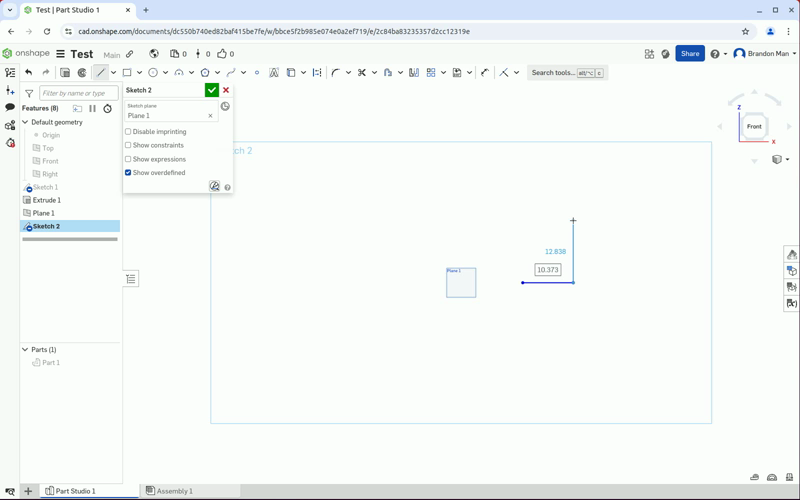
click(573, 220)
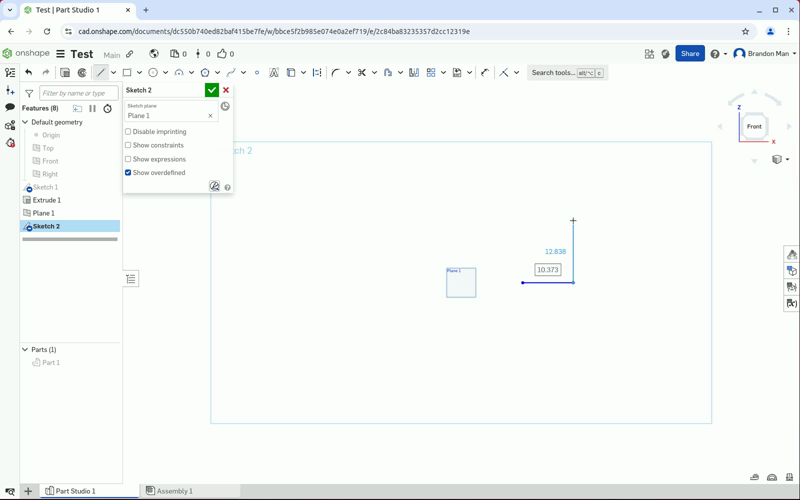
key_up(shift)
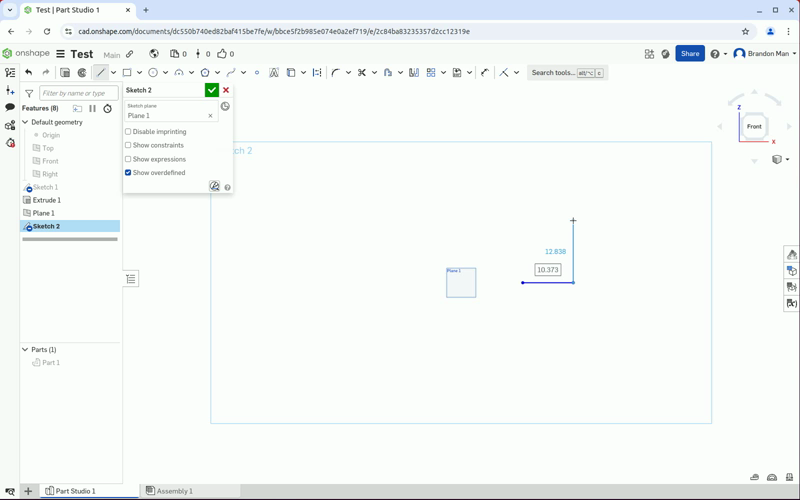
key_down(shift)
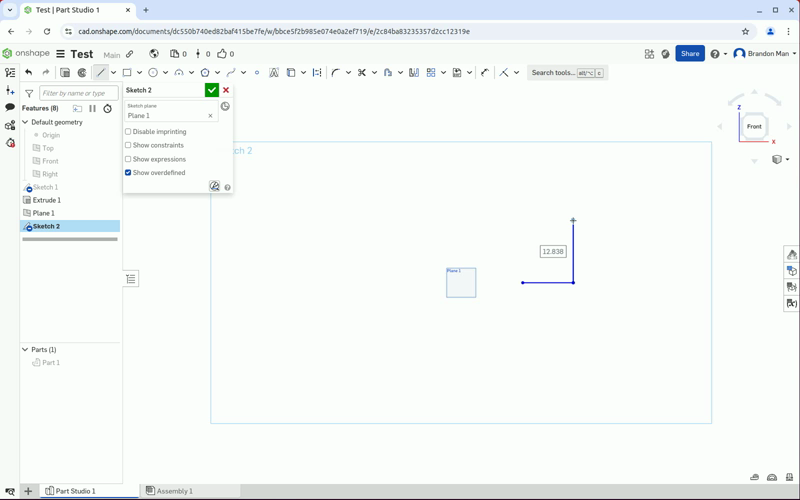
mouse_move(589, 220)
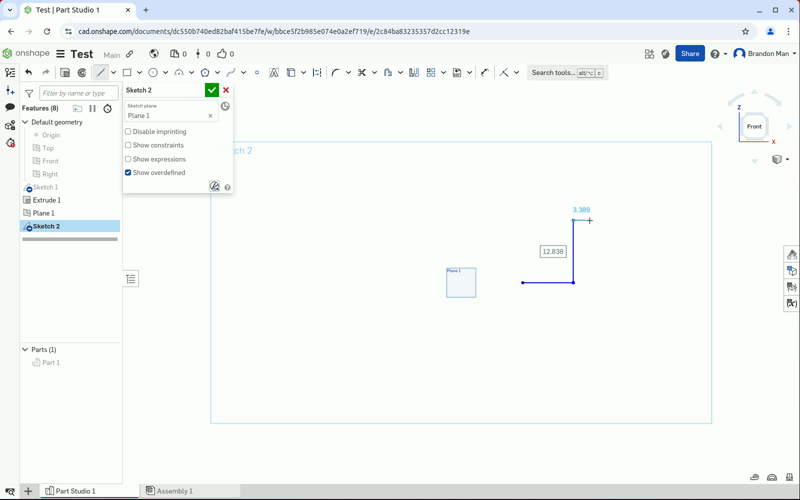
mouse_move(522, 220)
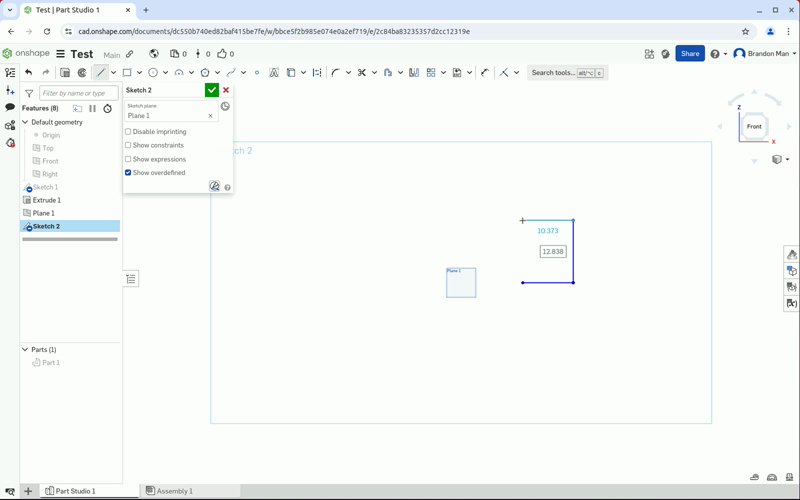
click(522, 220)
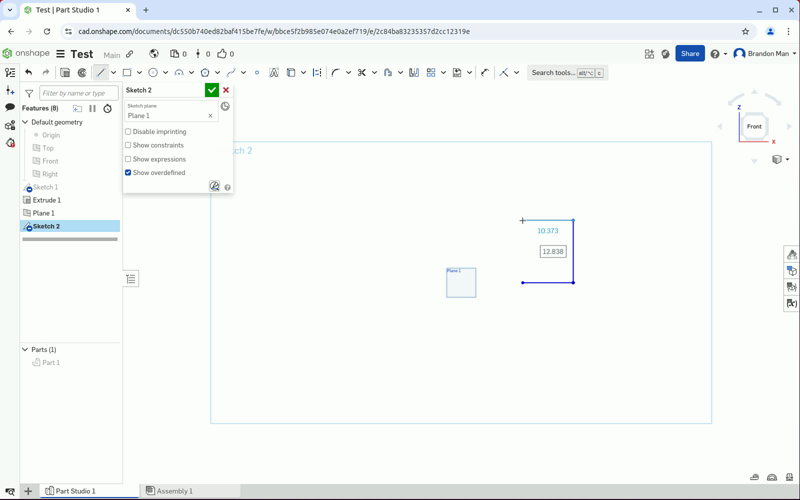
key_up(shift)
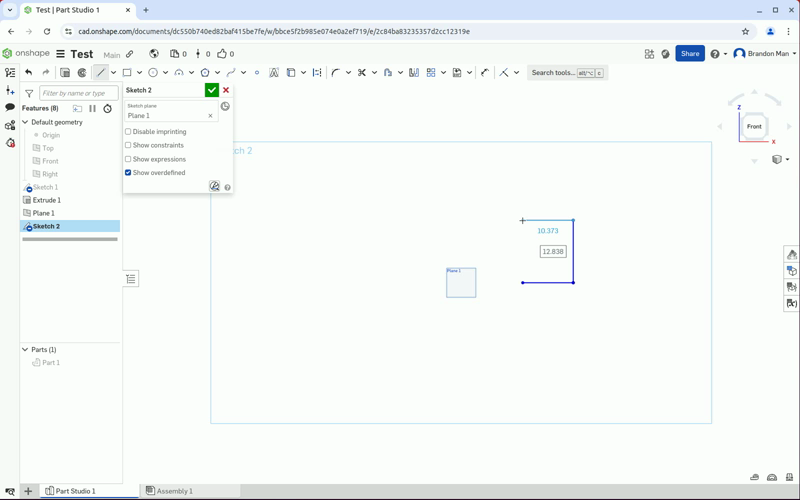
key_down(shift)
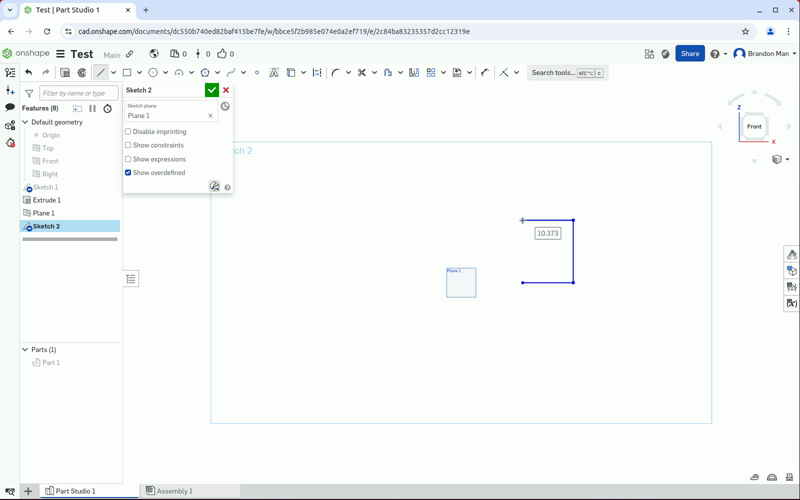
mouse_move(522, 282)
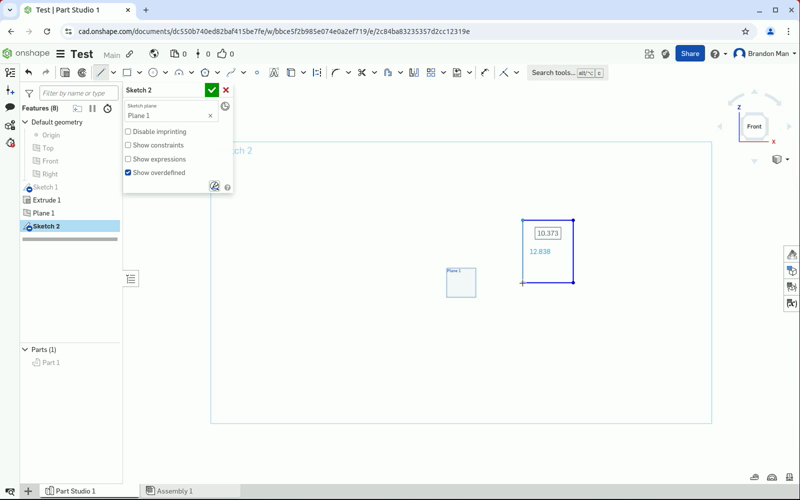
key_up(shift)
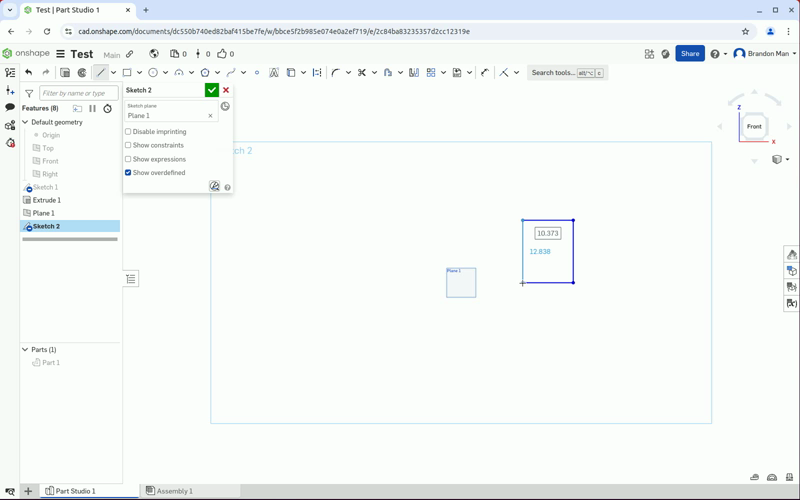
click(522, 282)
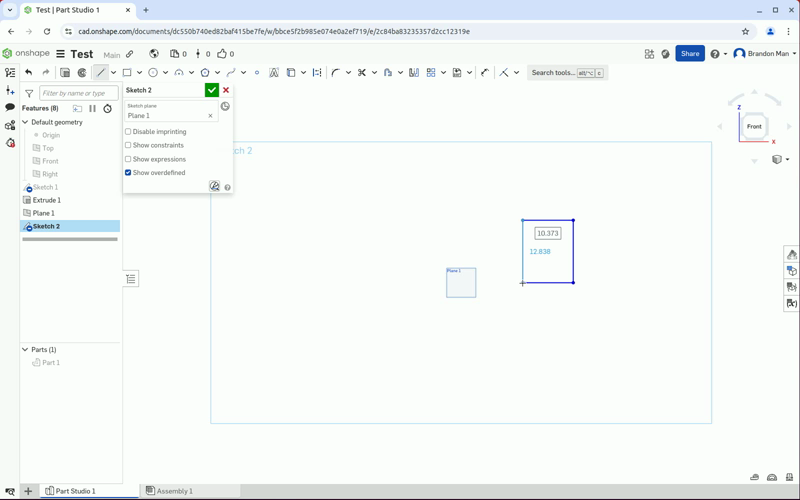
key(esc)
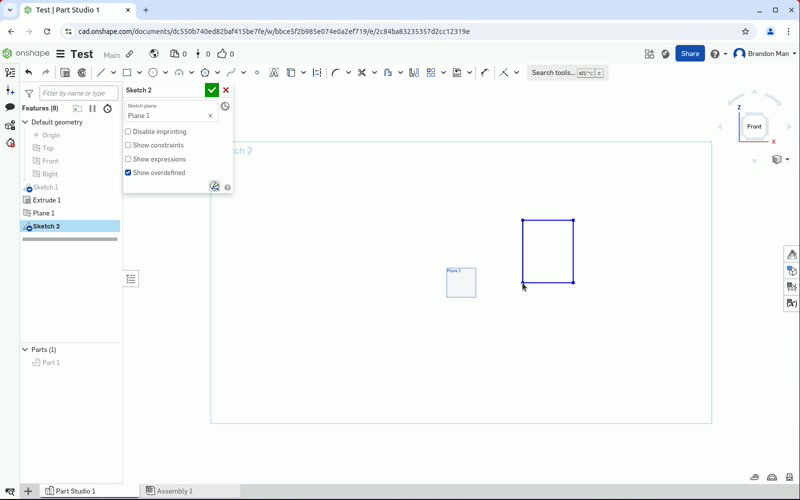
mouse_move(549, 261)
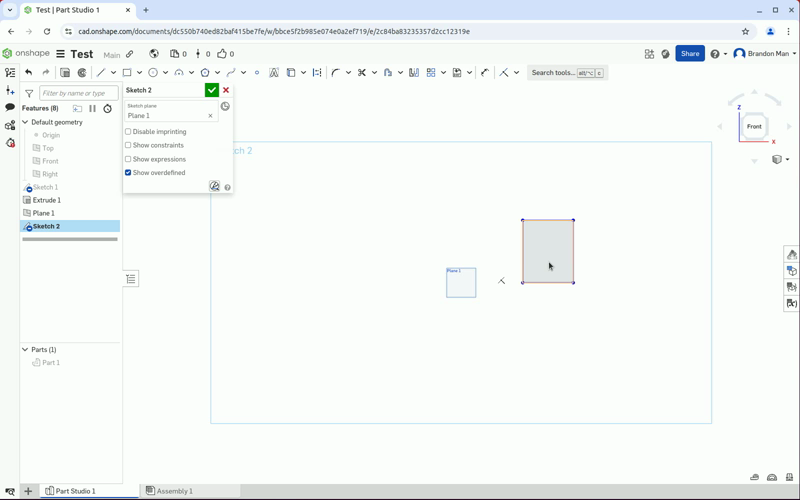
click(549, 261)
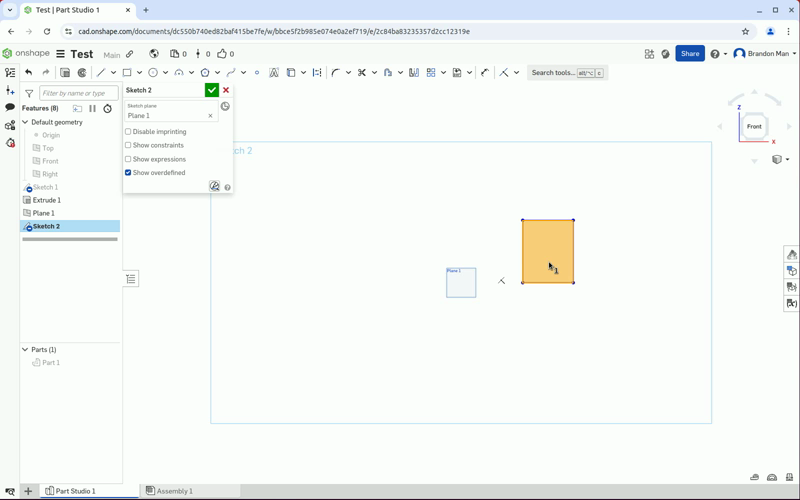
mouse_move(73, 352)
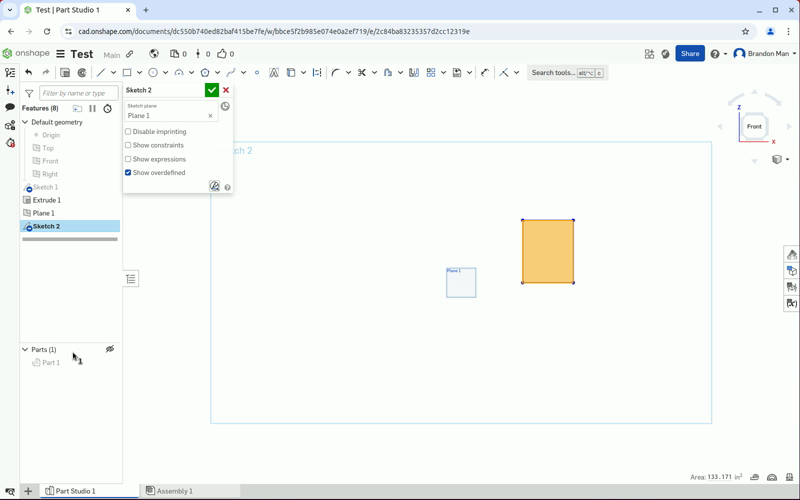
key(shift+y)
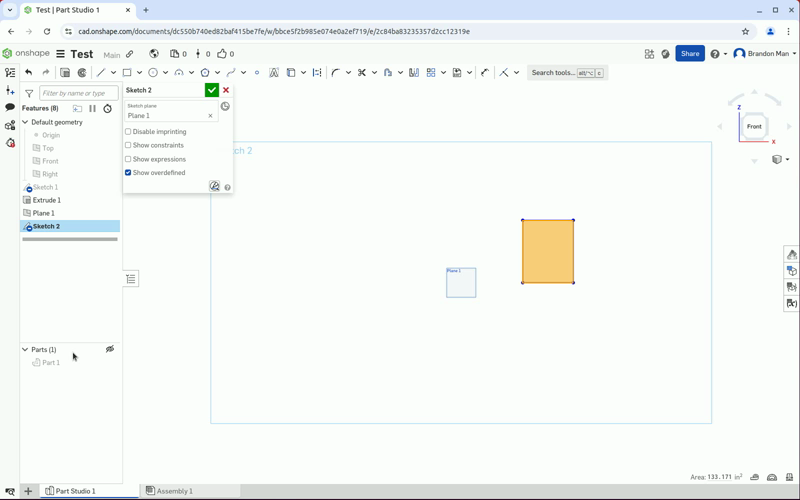
key(shift+e)
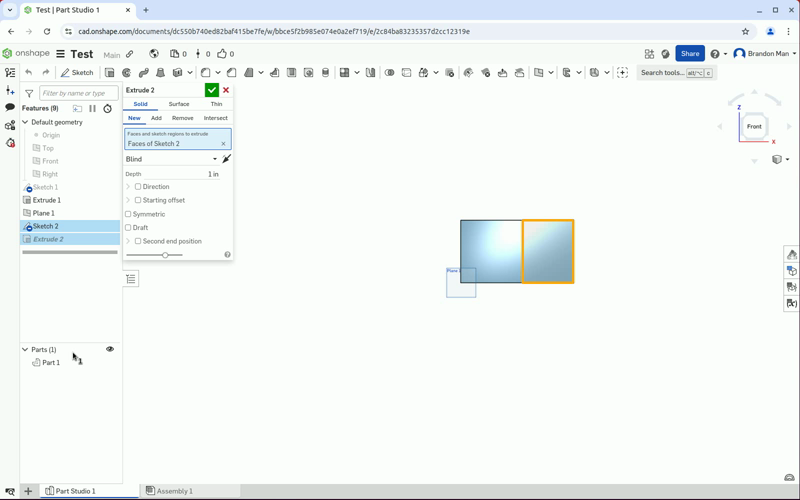
mouse_move(143, 106)
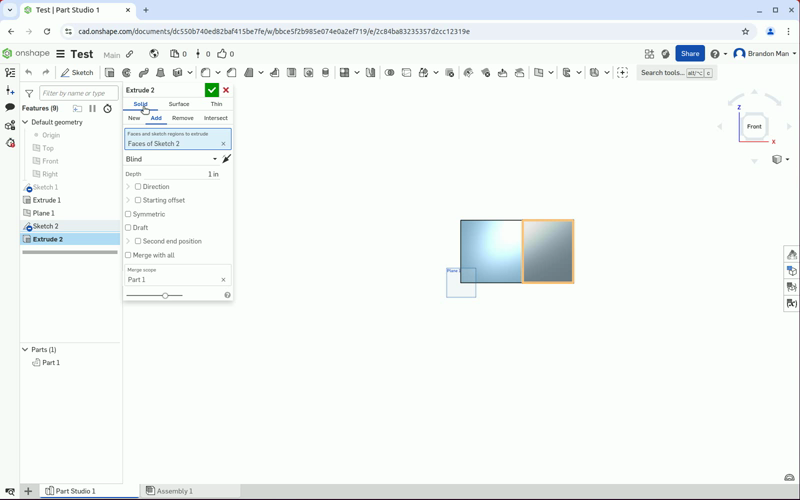
click(143, 106)
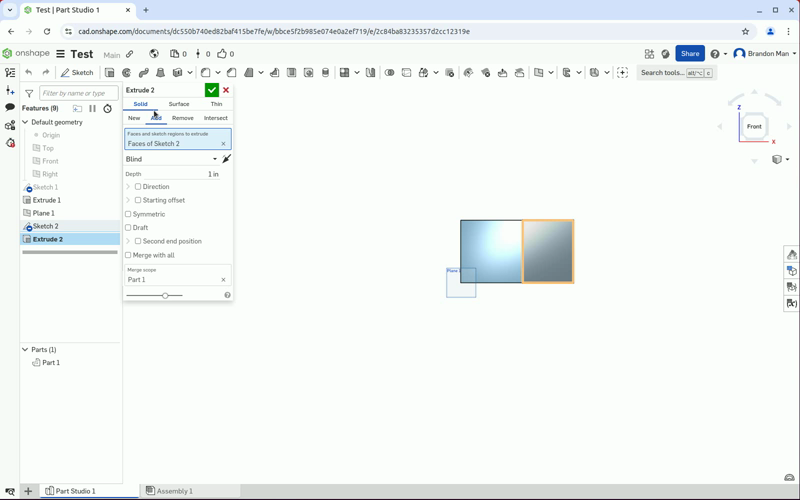
mouse_move(186, 120)
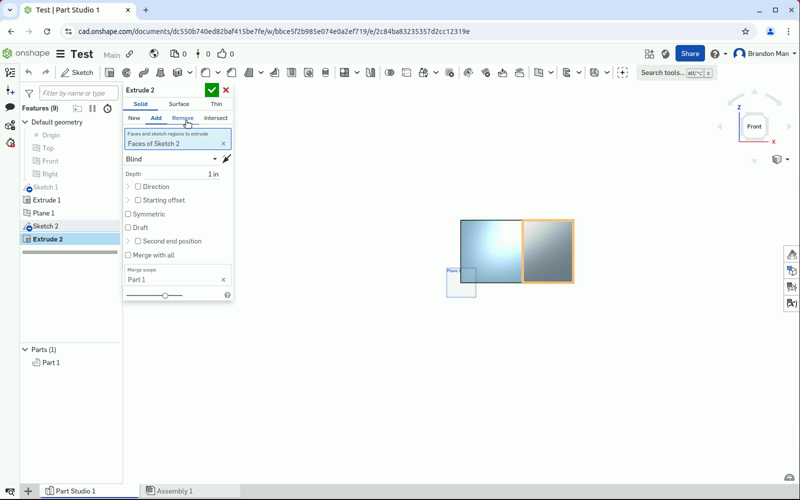
click(186, 120)
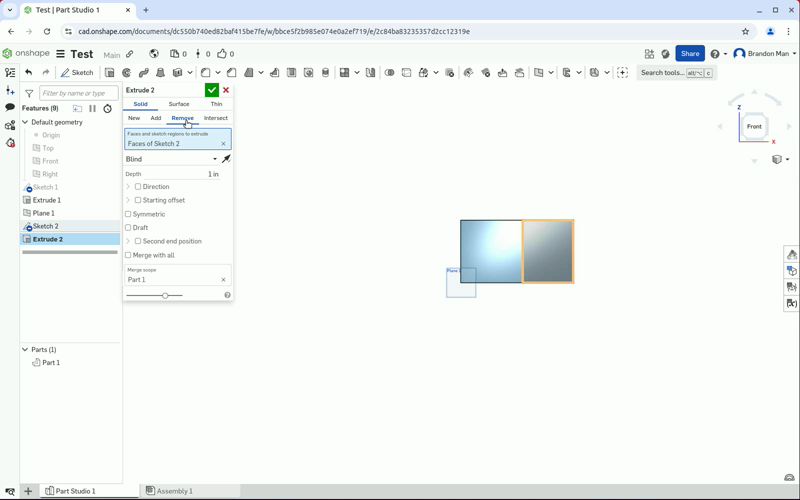
key(tab, 4)
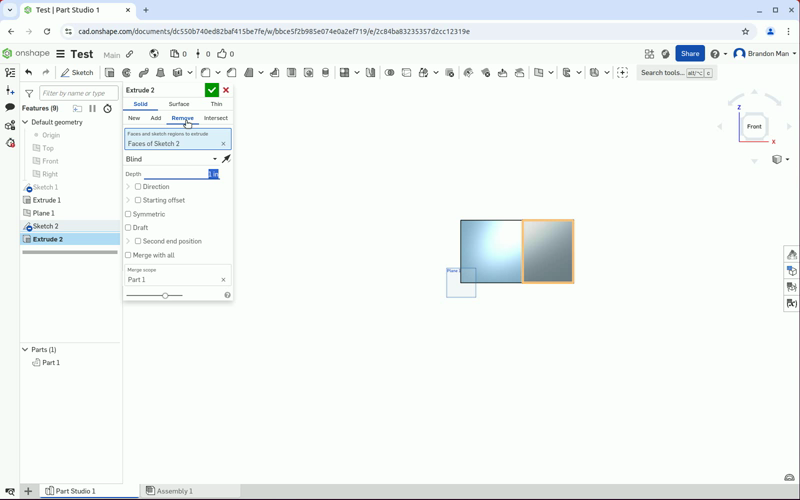
text(5.055)
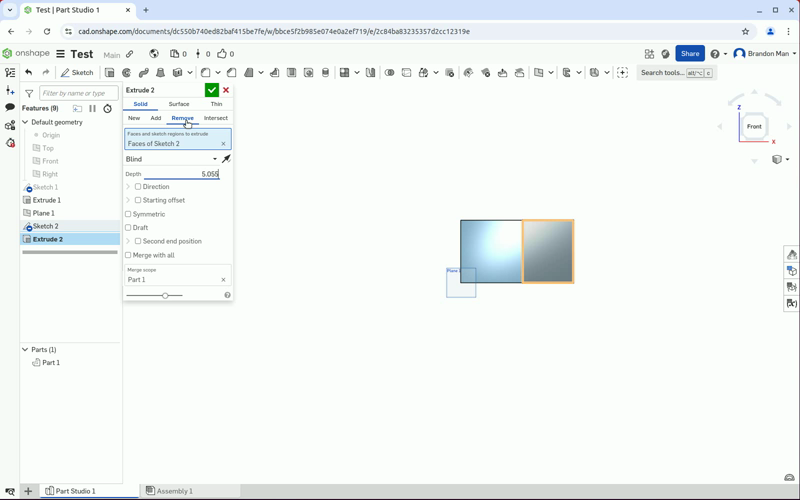
key(tab, 6)
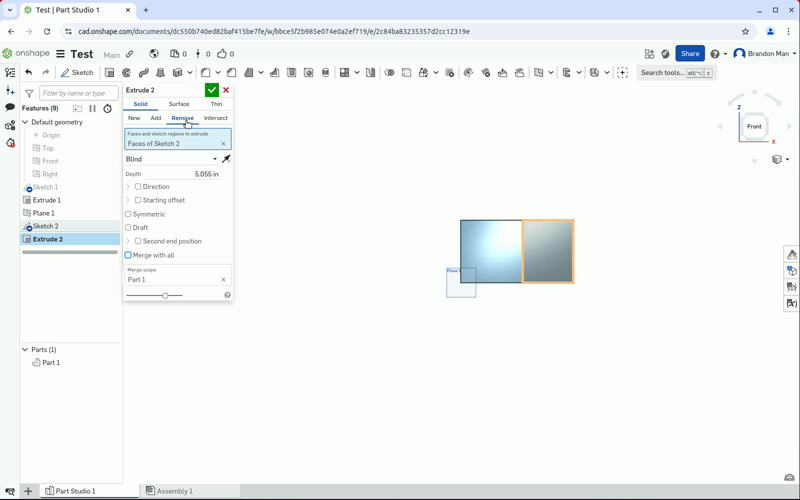
key(space)
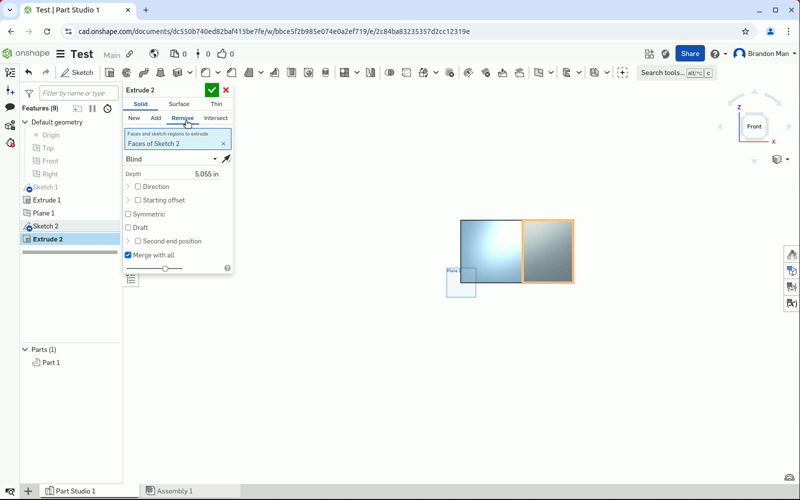
key(enter)
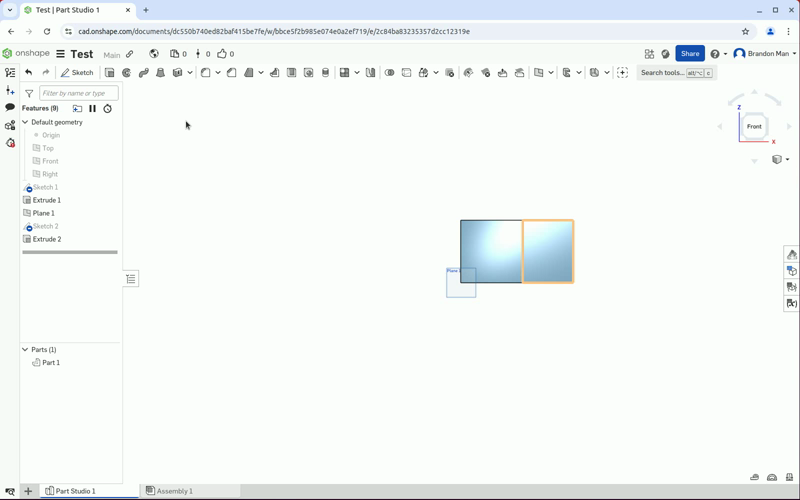
key(shift+h)
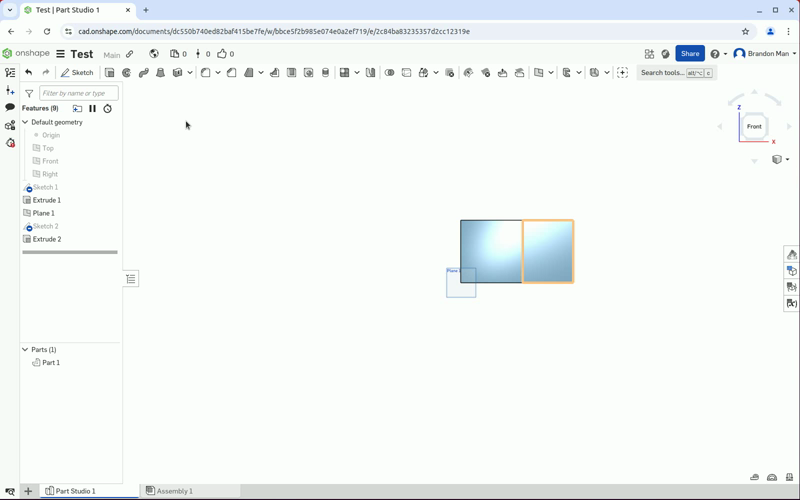
key(shift+h)
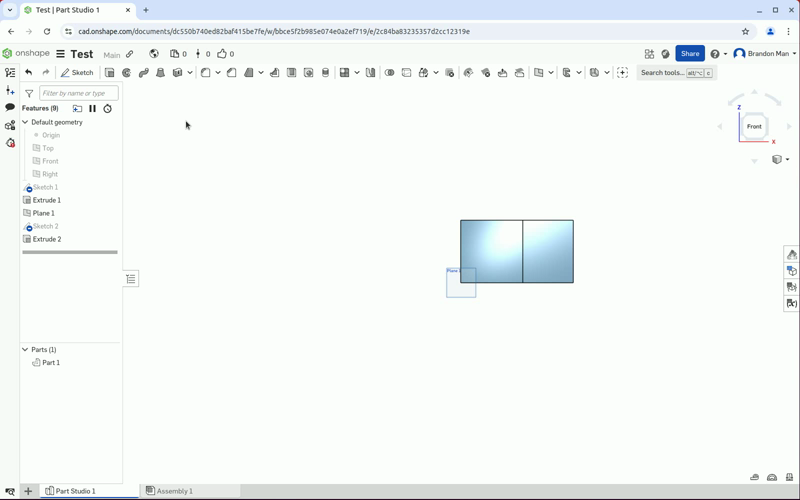
mouse_move(73, 189)
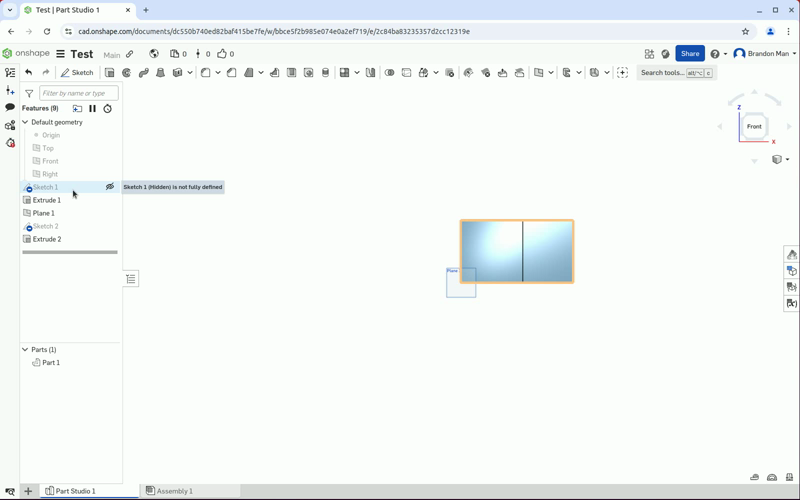
click(73, 189)
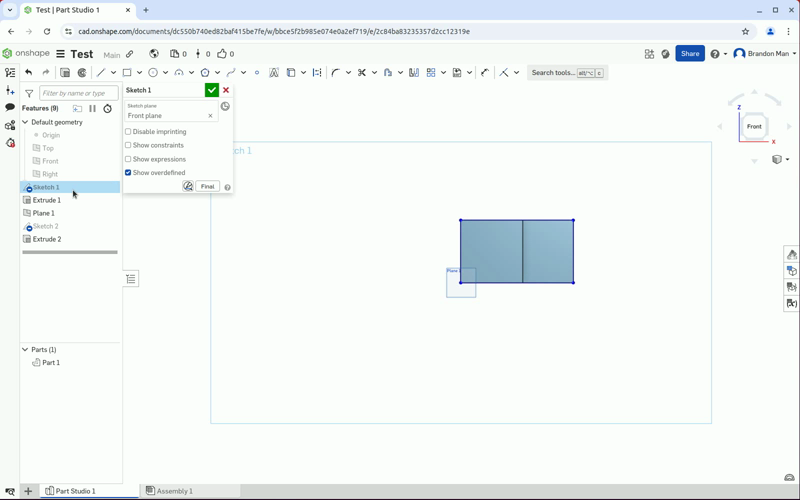
mouse_move(229, 92)
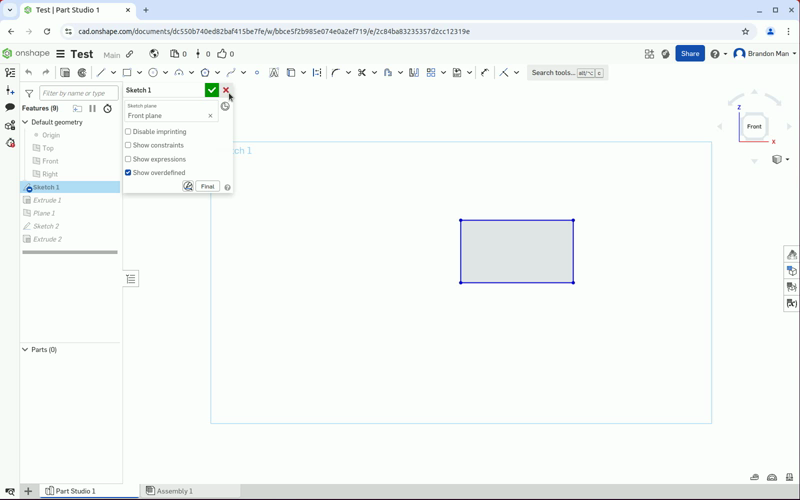
click(229, 92)
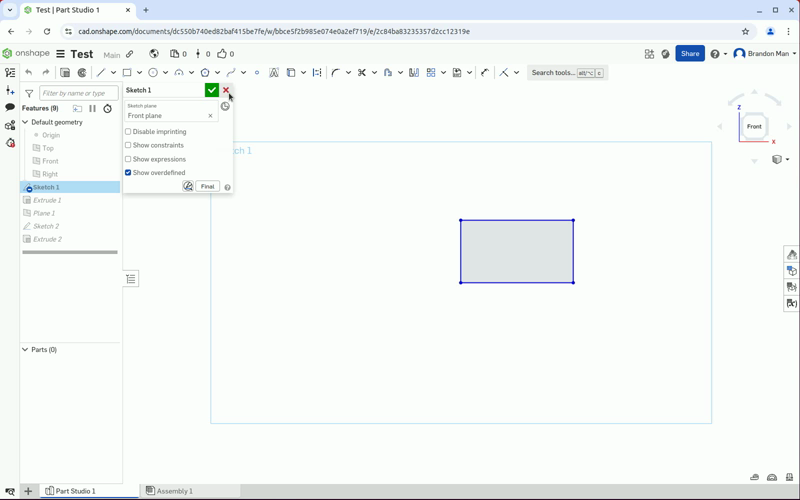
key(shift+s)
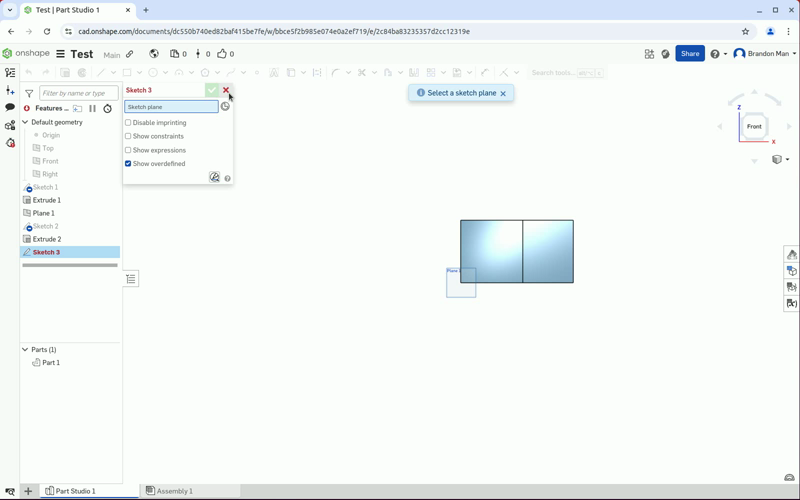
mouse_move(73, 215)
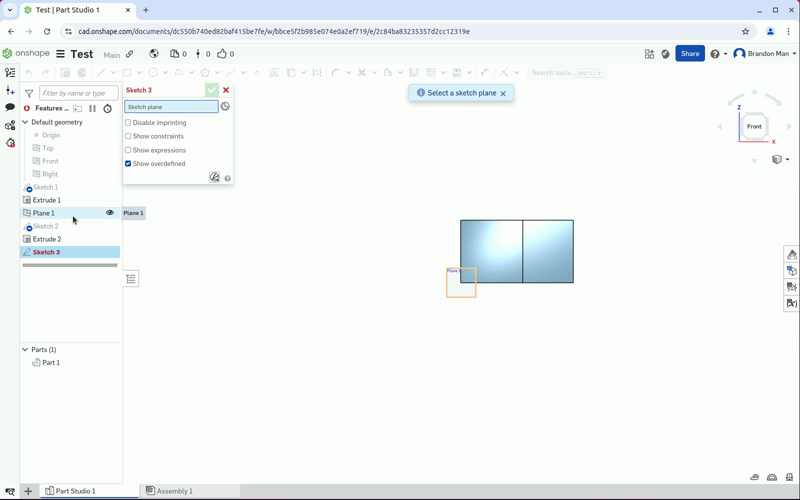
click(73, 215)
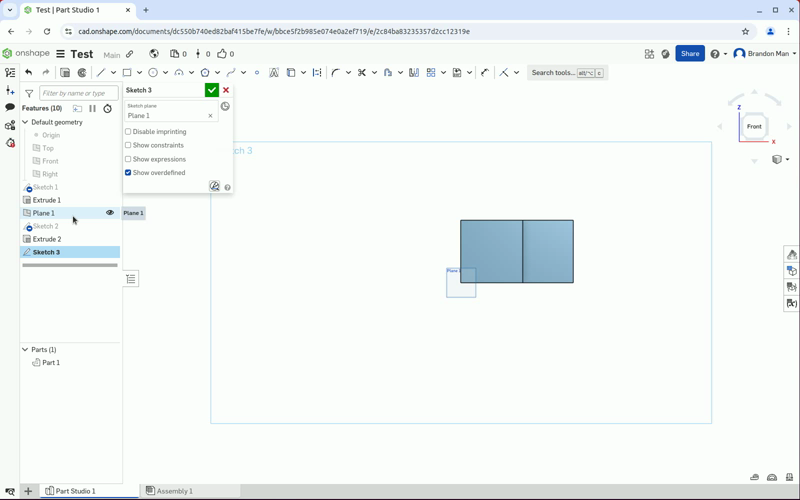
mouse_move(73, 352)
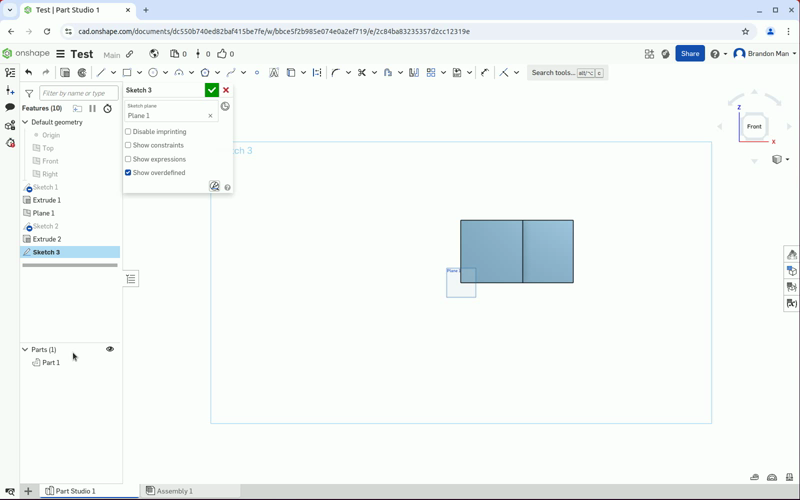
key(y)
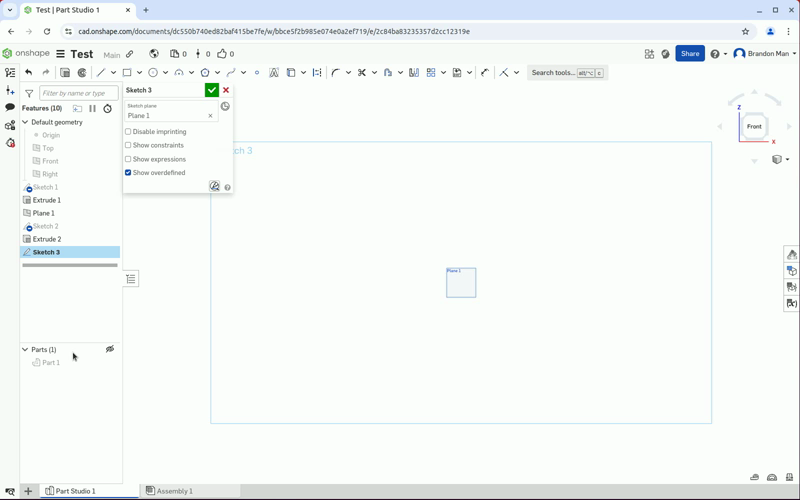
key(l)
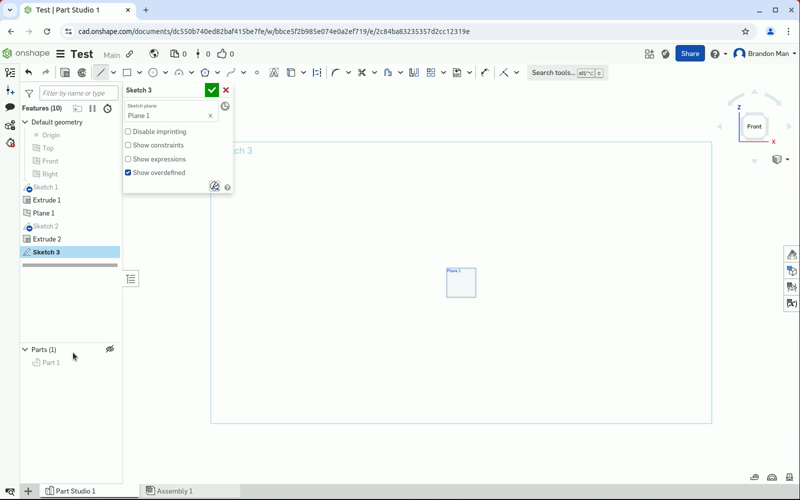
key_down(shift)
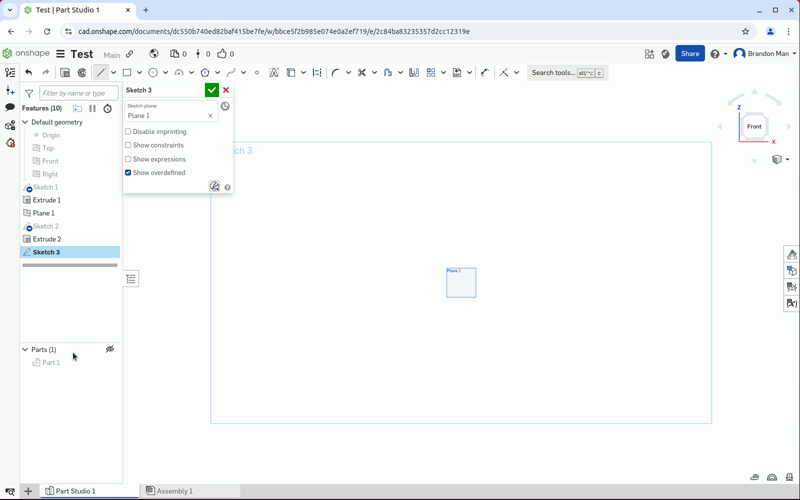
mouse_move(498, 220)
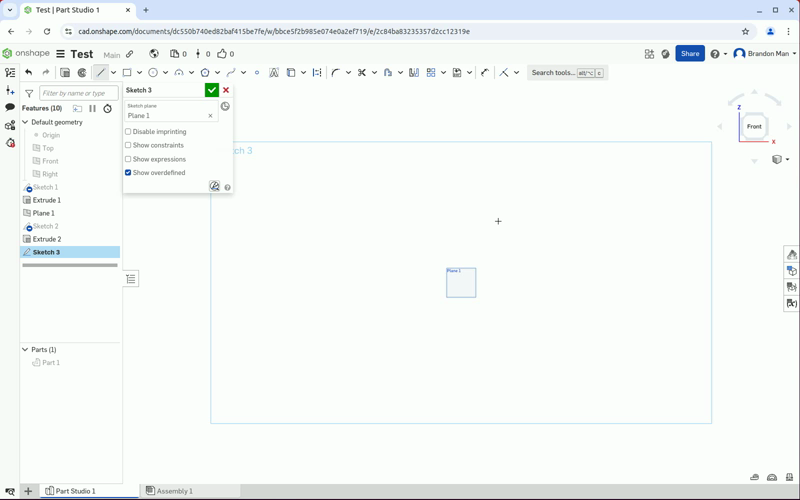
click(498, 220)
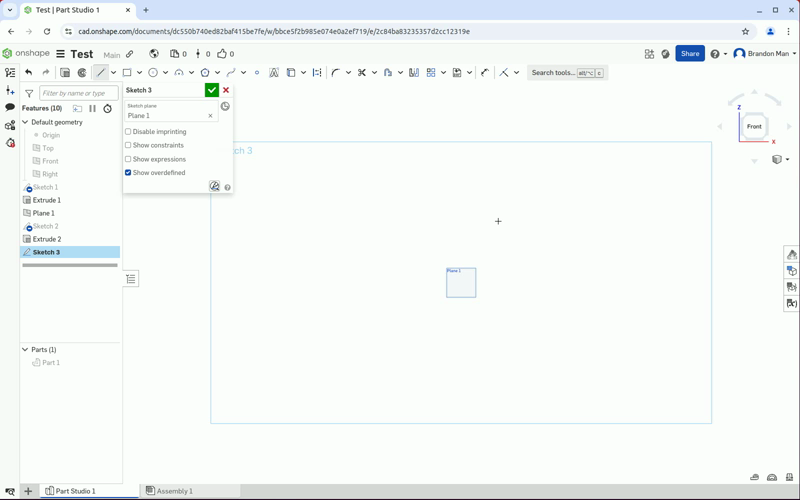
key_up(shift)
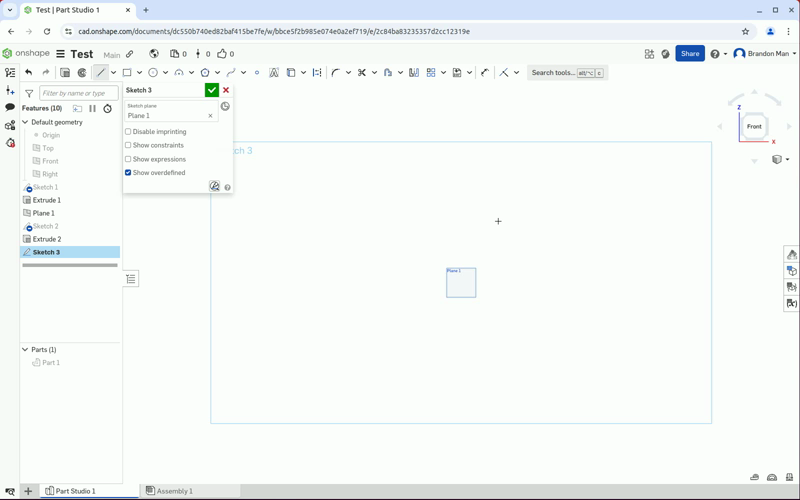
key_down(shift)
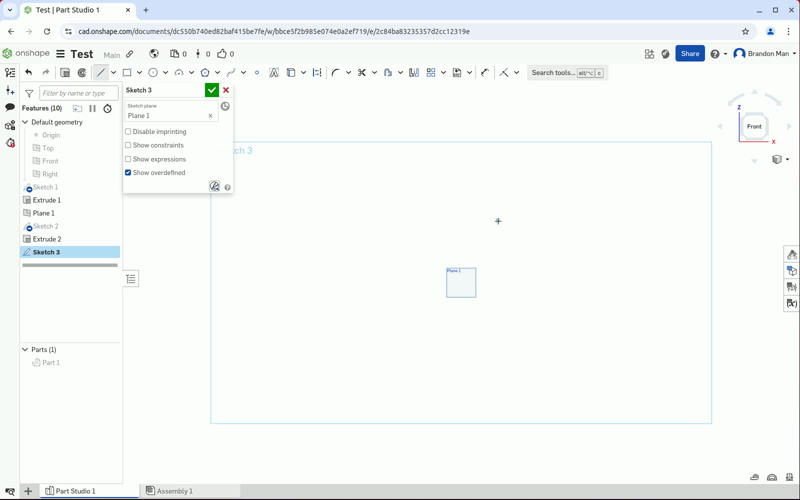
mouse_move(524, 283)
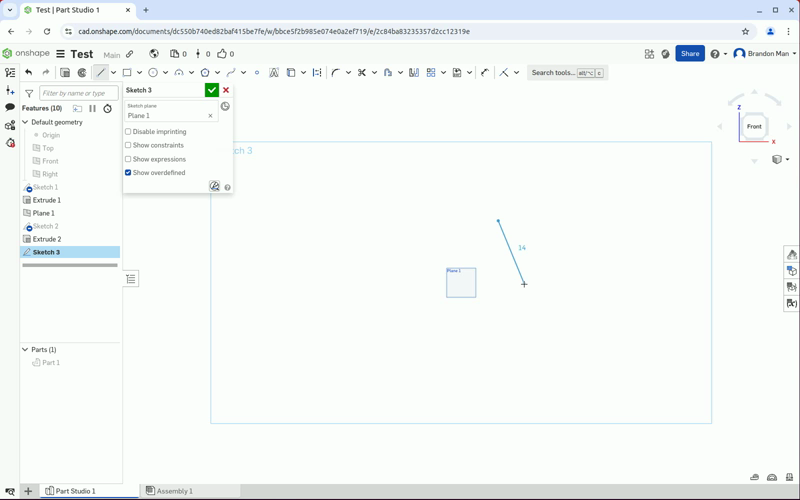
click(524, 283)
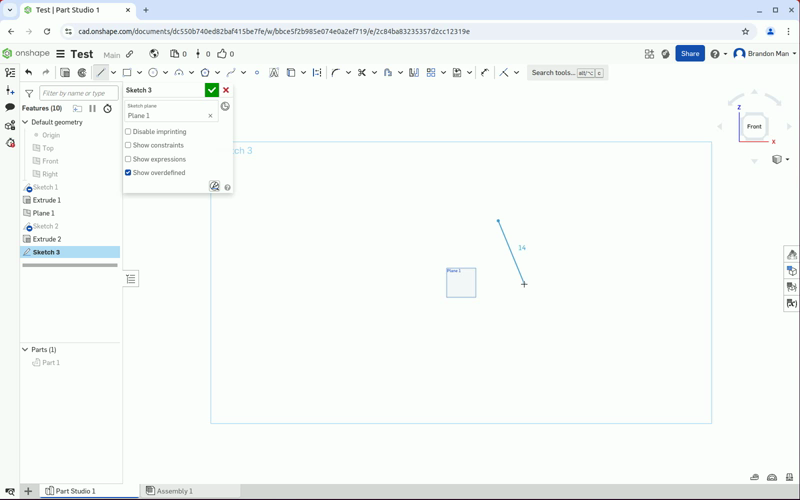
key_up(shift)
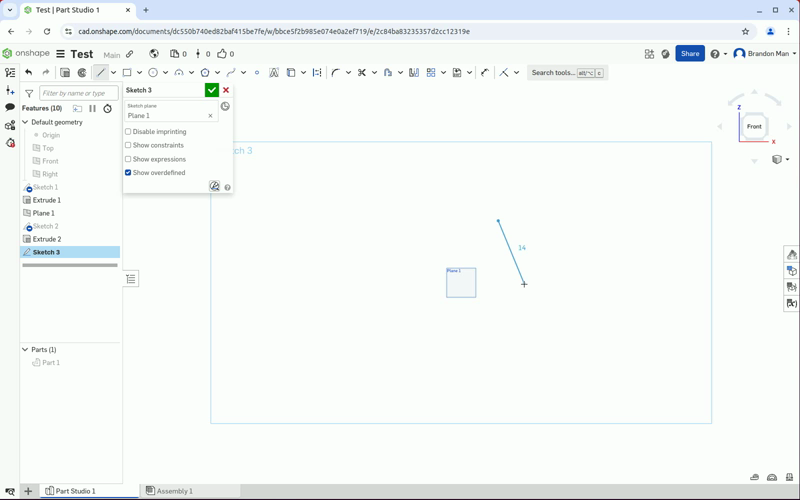
key_down(shift)
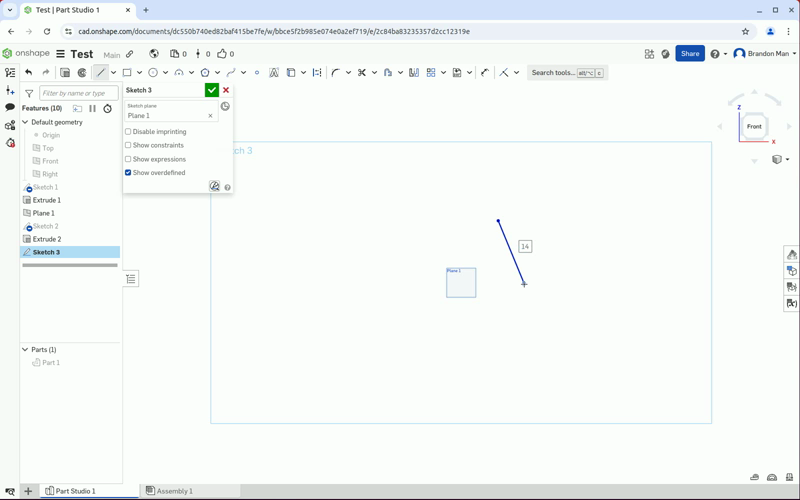
mouse_move(524, 220)
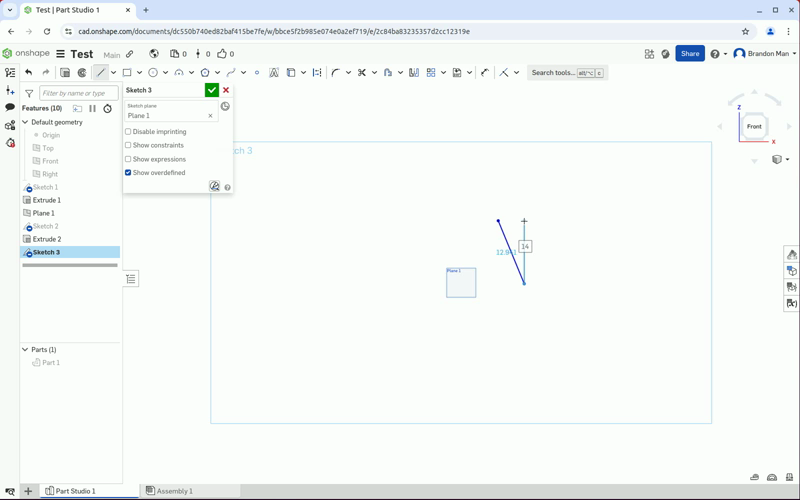
click(524, 220)
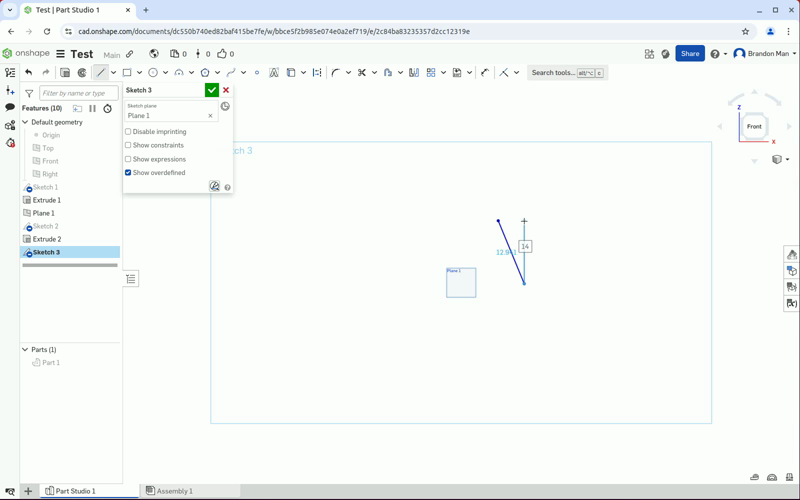
key_up(shift)
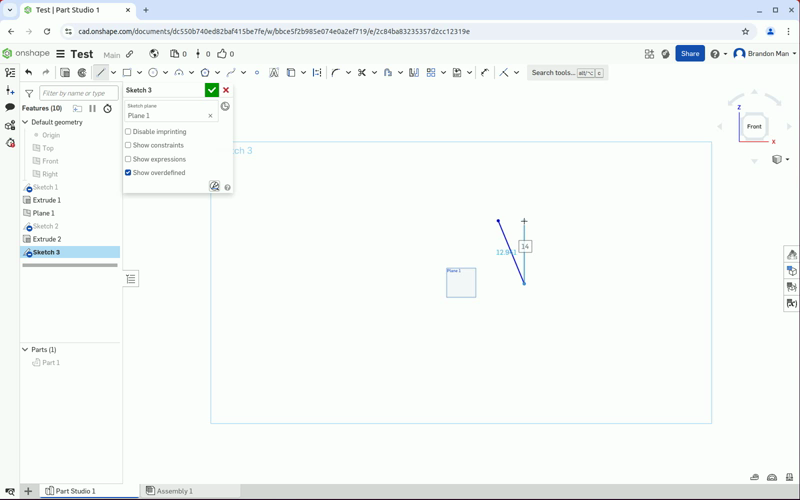
mouse_move(554, 220)
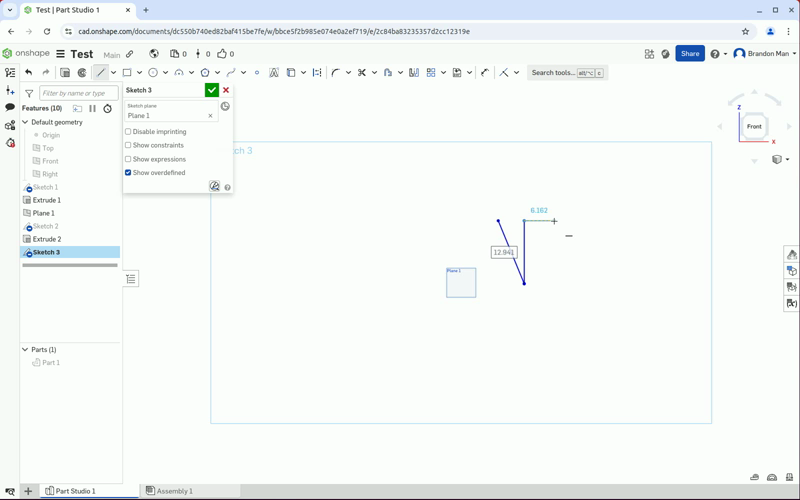
key_down(shift)
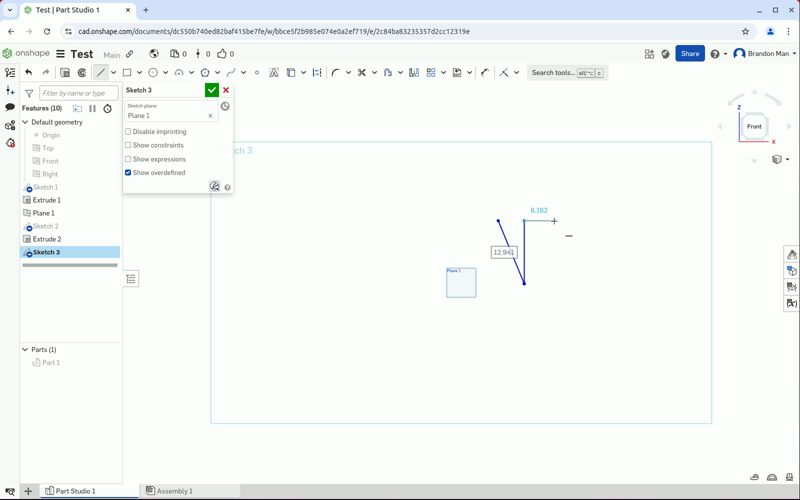
mouse_move(498, 220)
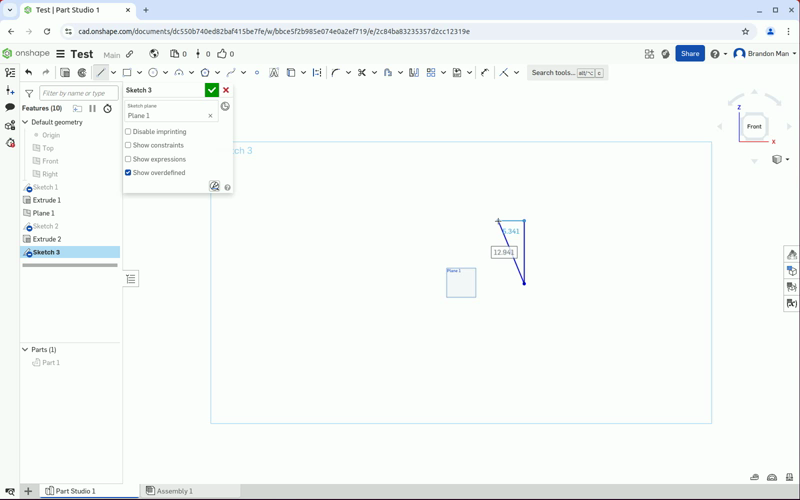
key_up(shift)
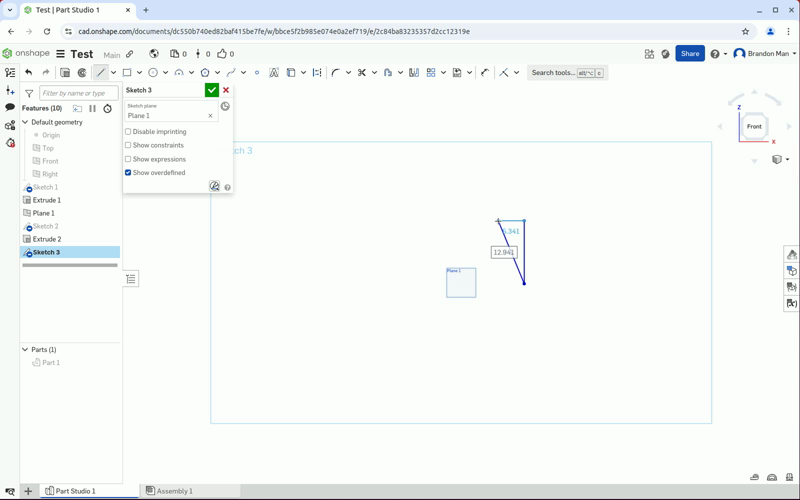
click(498, 220)
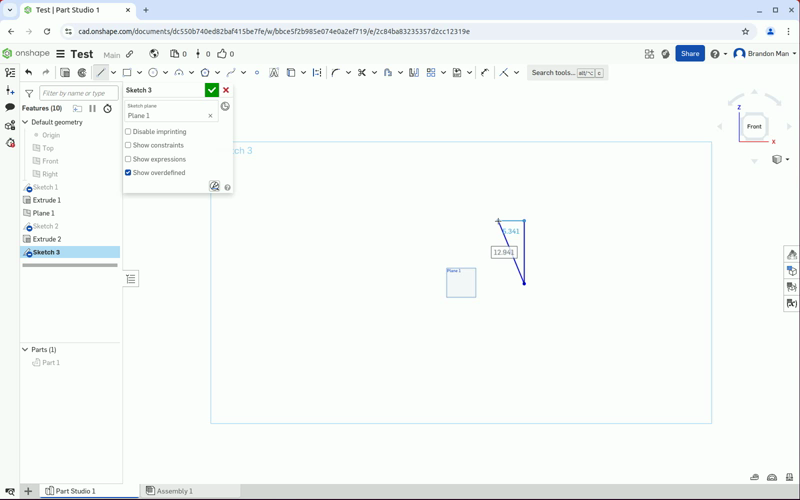
key(esc)
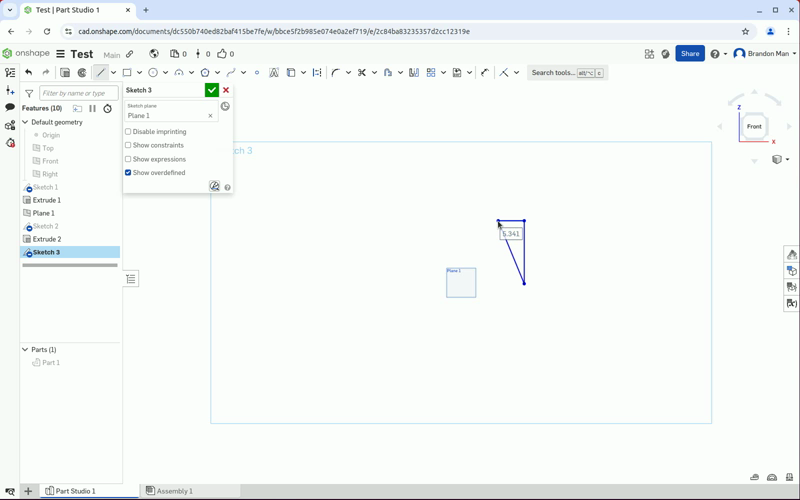
mouse_move(505, 227)
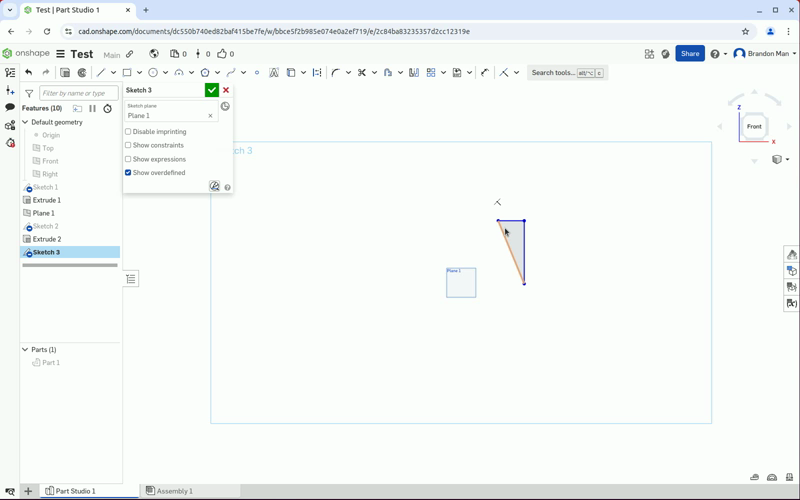
scroll(6)
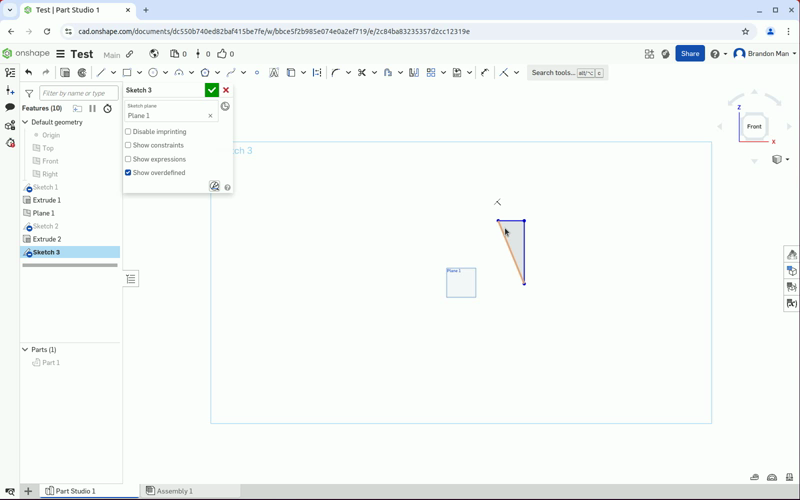
scroll(6)
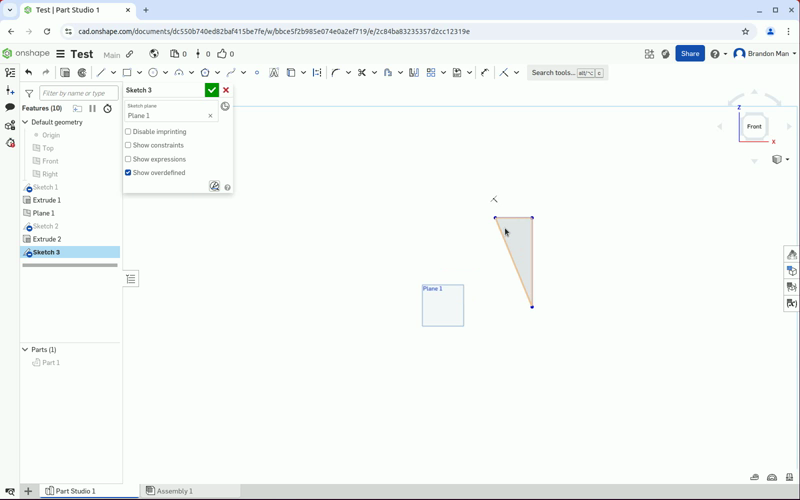
scroll(6)
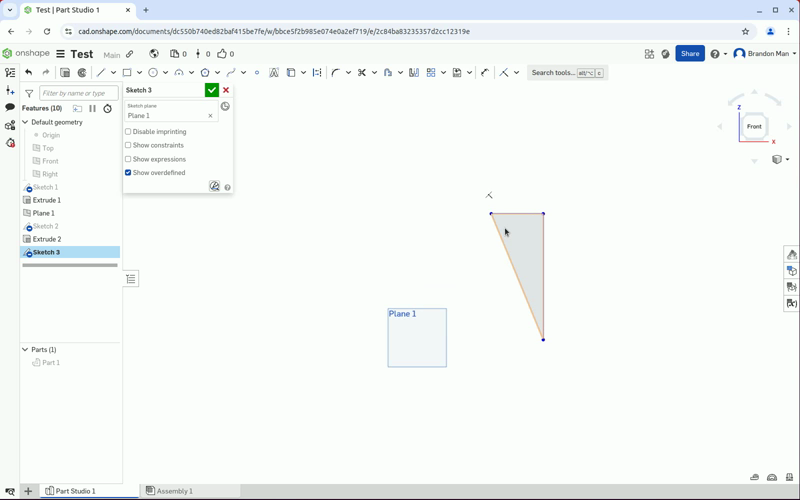
scroll(6)
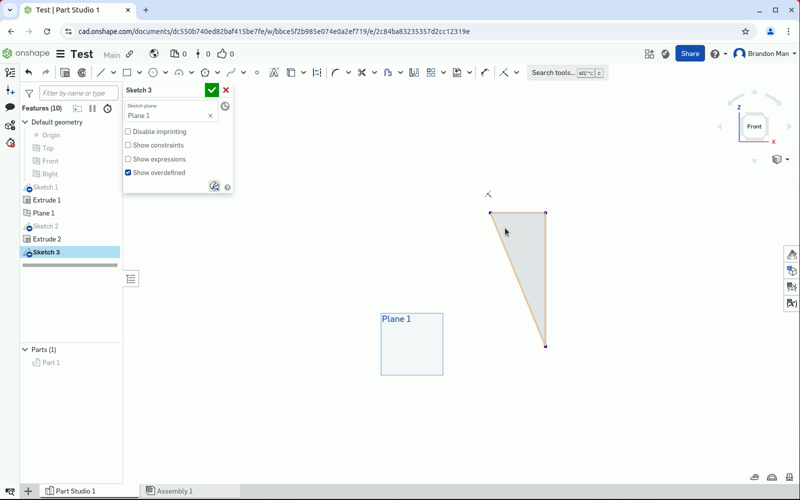
scroll(6)
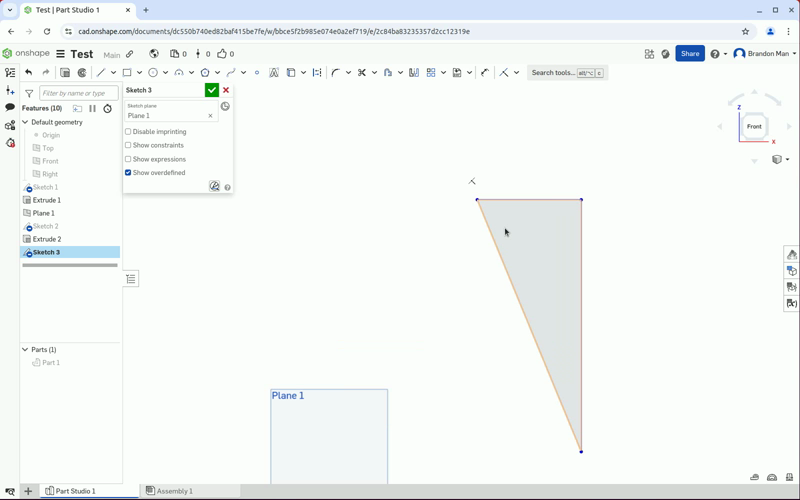
scroll(6)
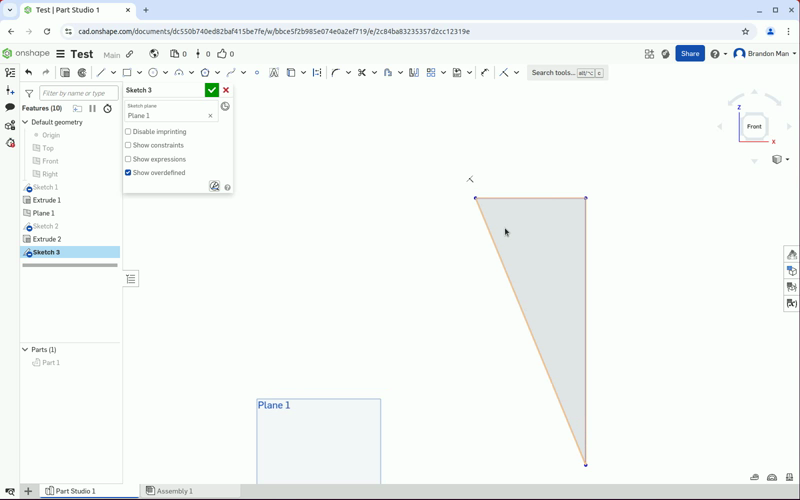
scroll(6)
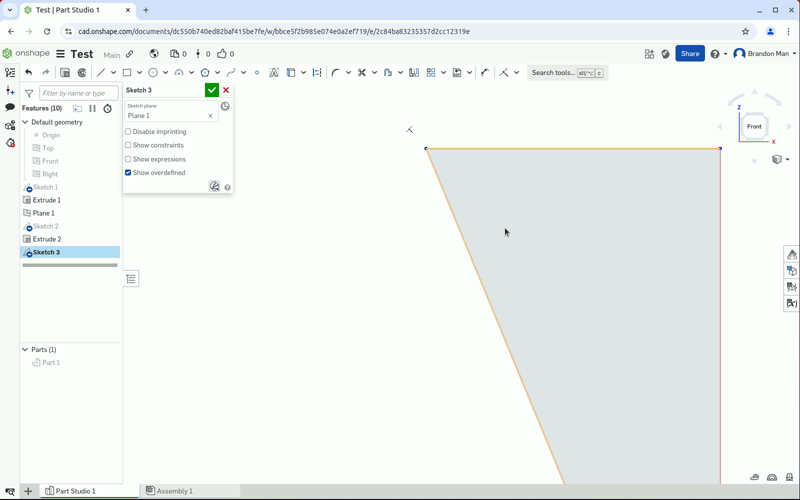
click(505, 227)
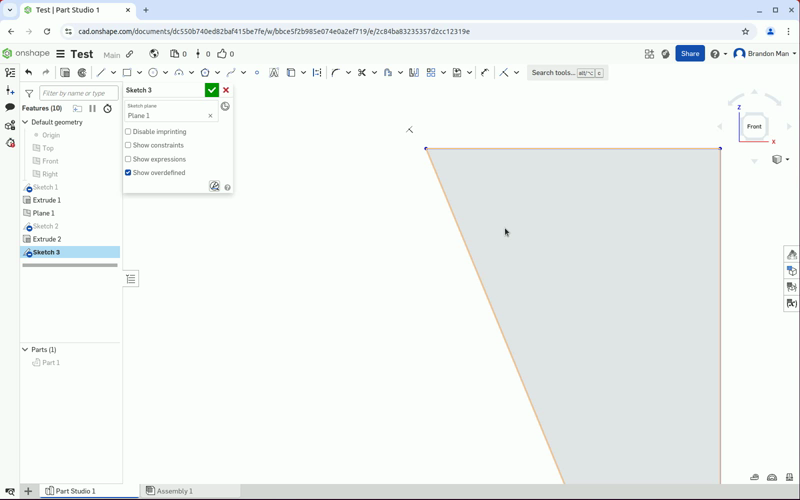
scroll(-6)
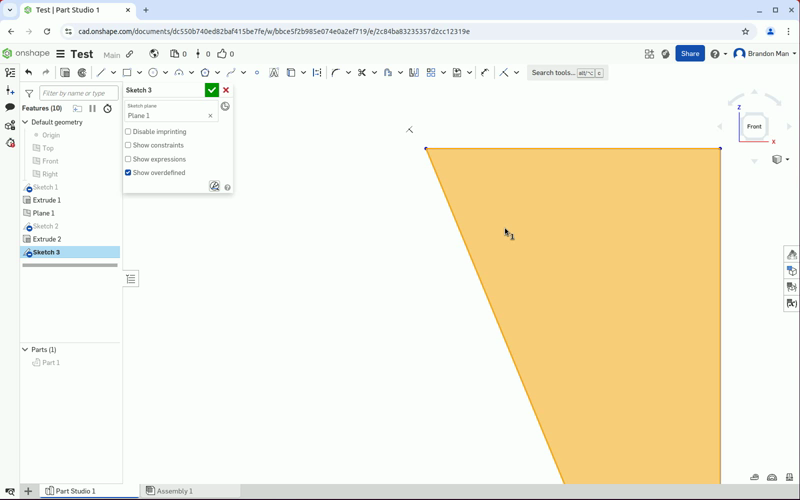
scroll(-6)
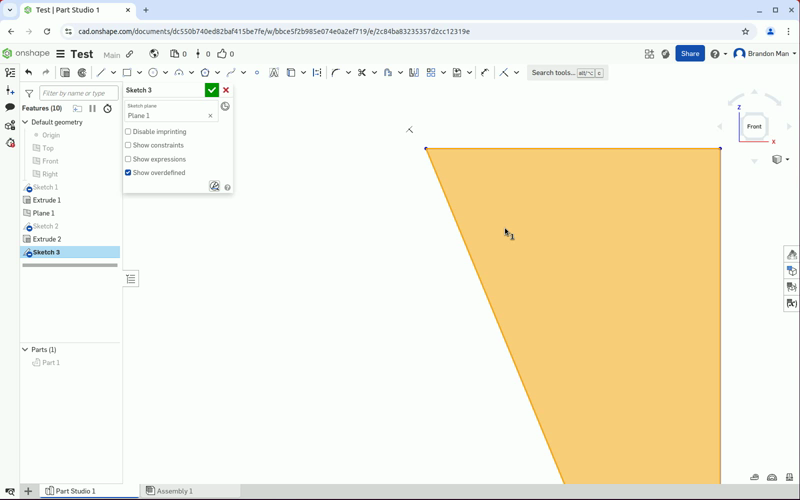
scroll(-6)
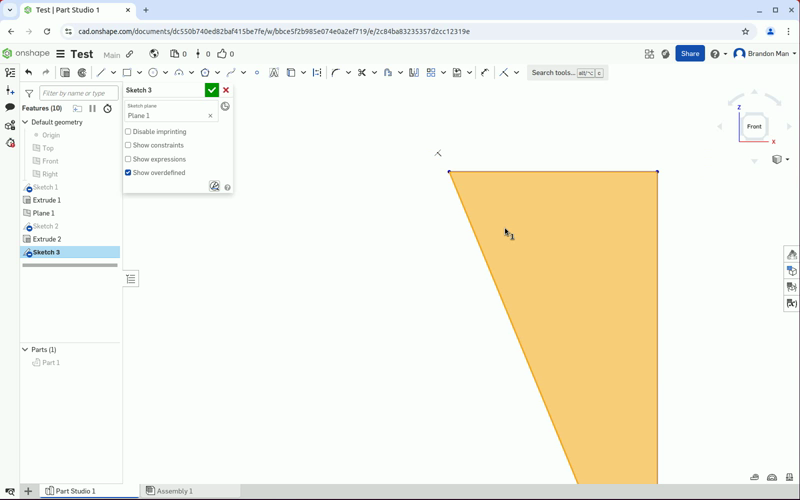
scroll(-6)
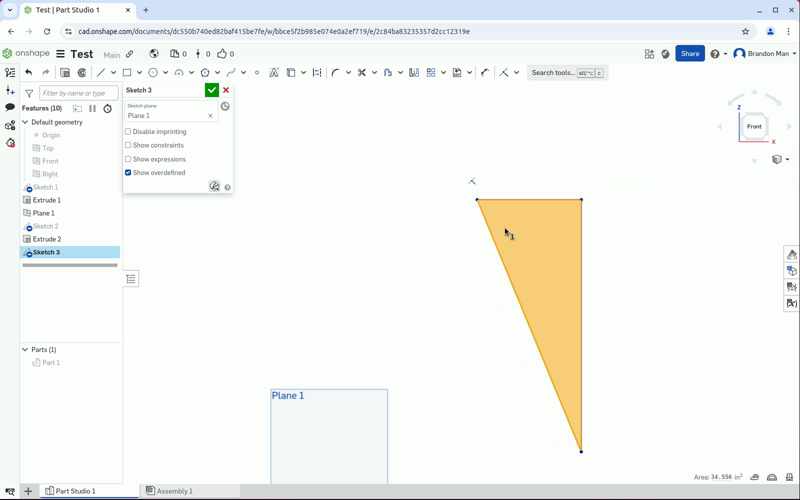
scroll(-6)
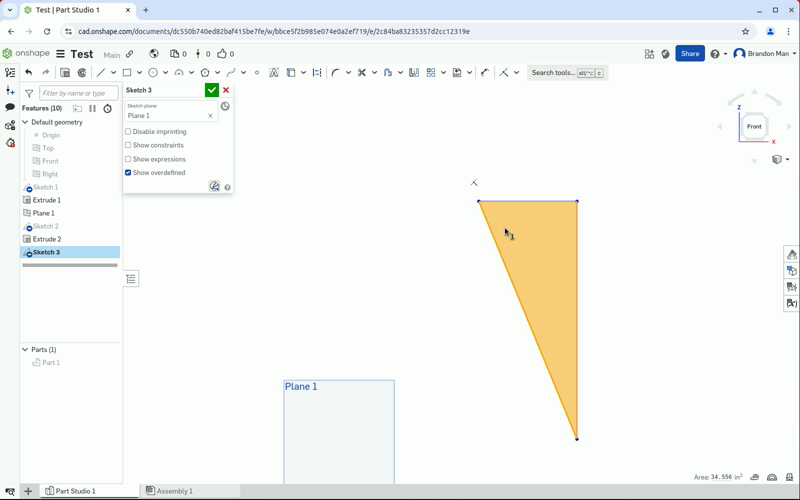
scroll(-6)
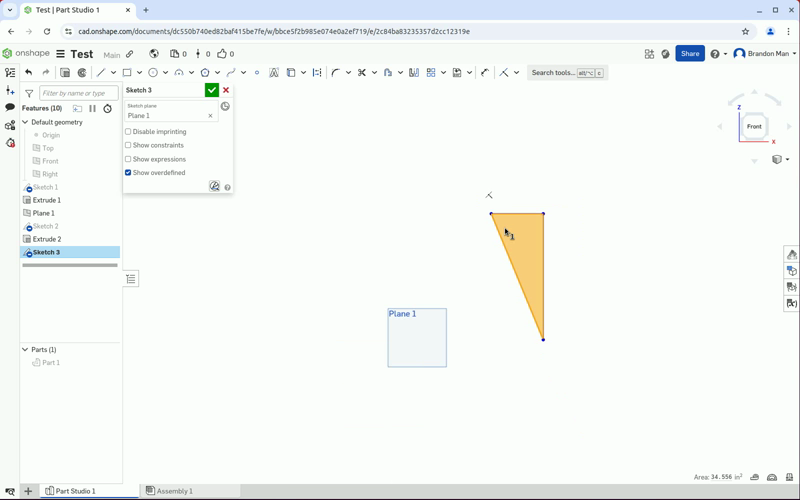
scroll(-6)
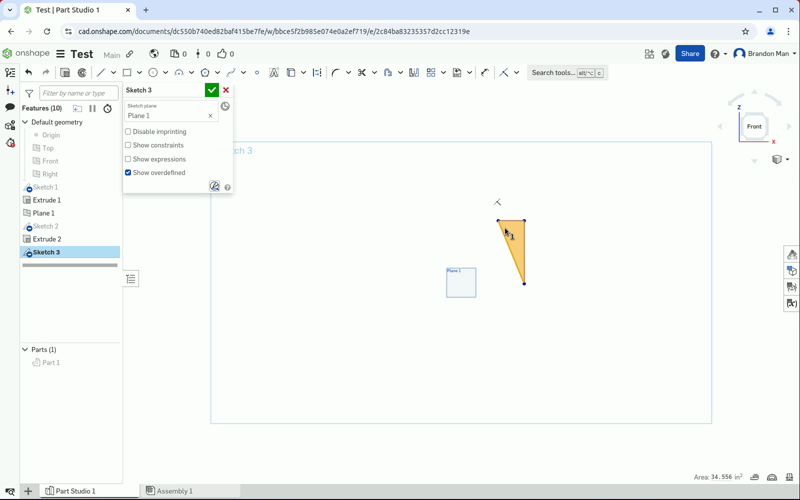
mouse_move(73, 352)
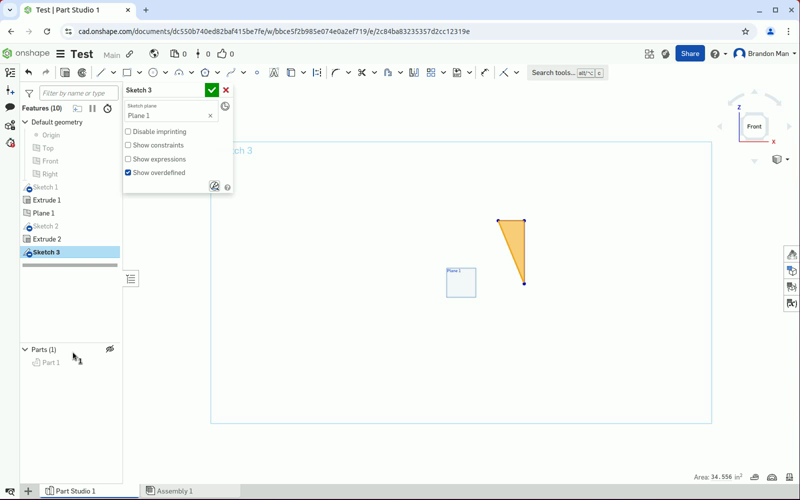
key(shift+y)
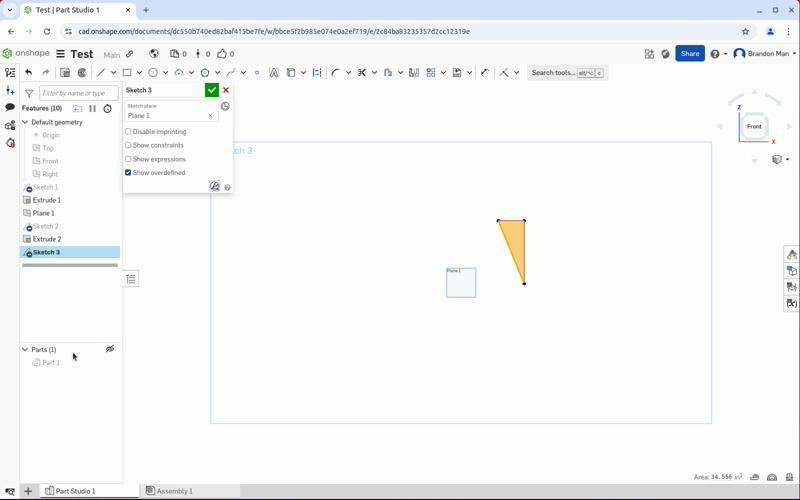
key(shift+e)
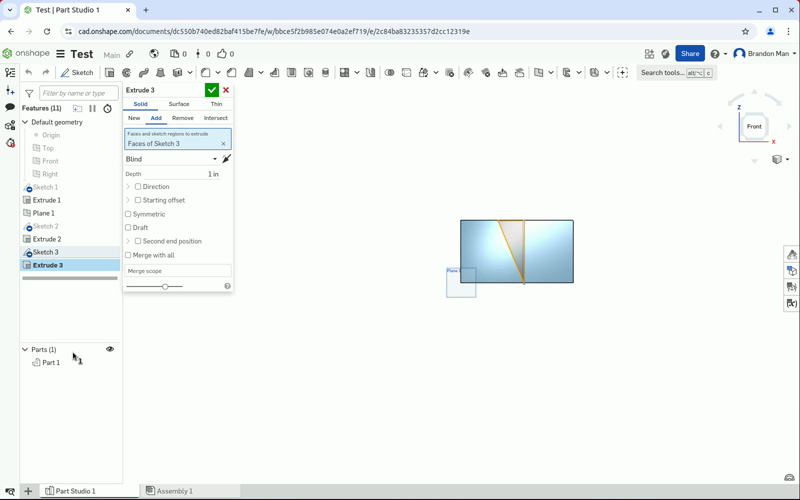
mouse_move(143, 106)
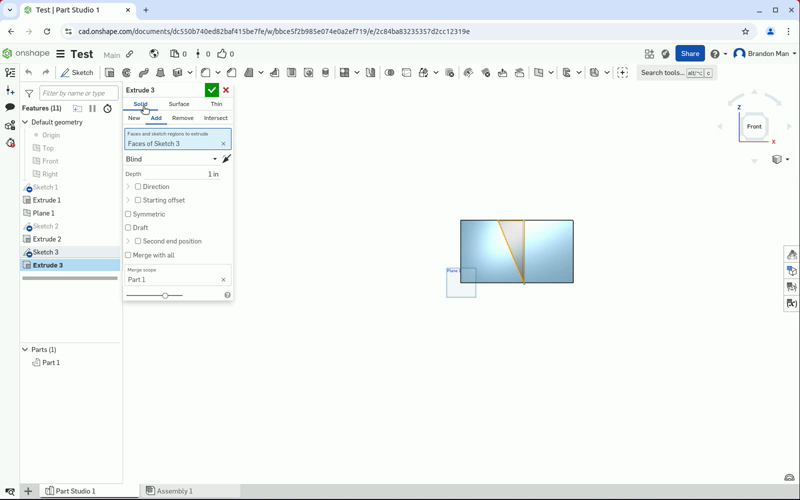
click(143, 106)
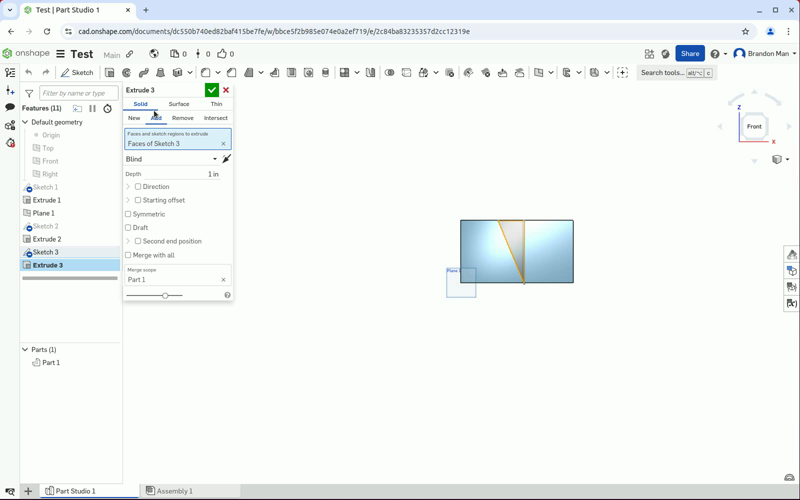
mouse_move(186, 120)
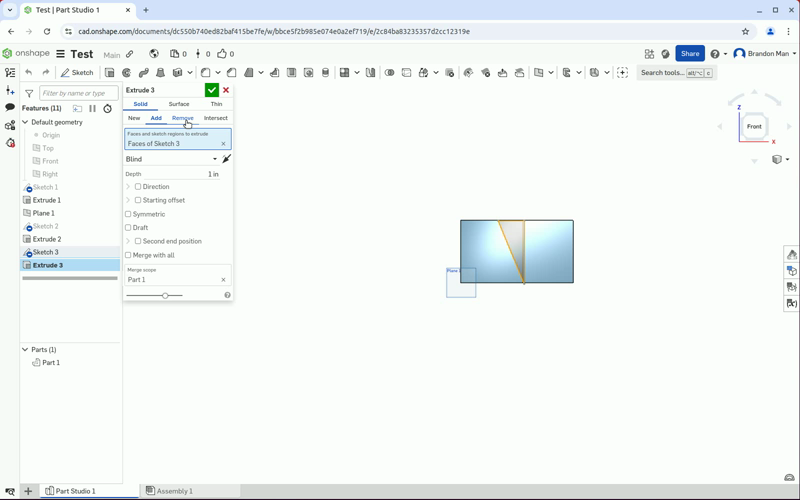
click(186, 120)
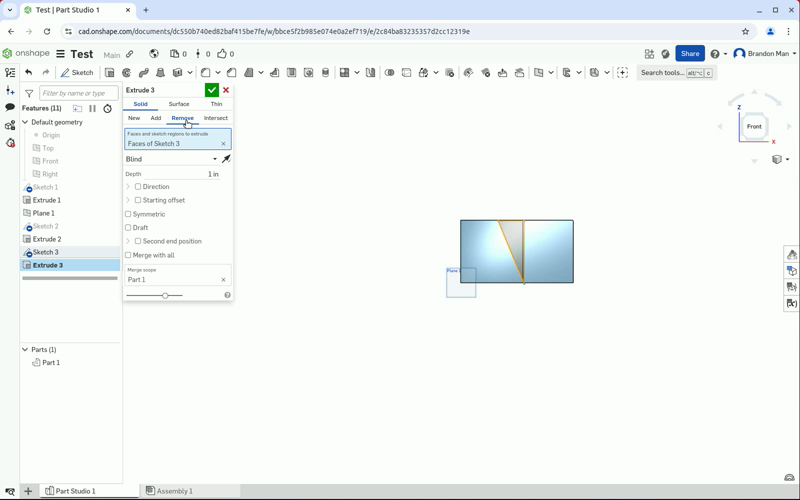
key(tab, 4)
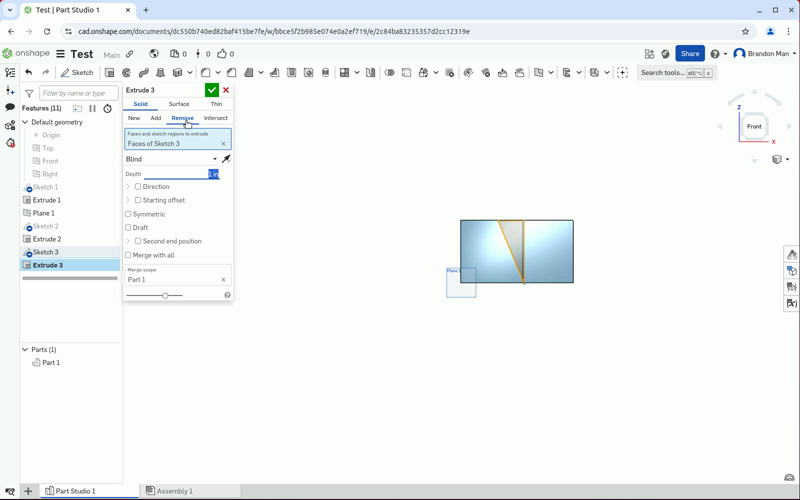
text(5.055)
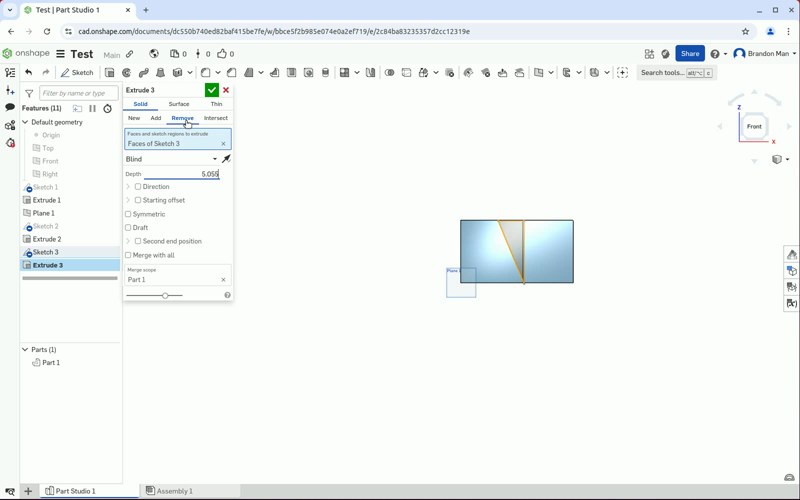
key(tab, 6)
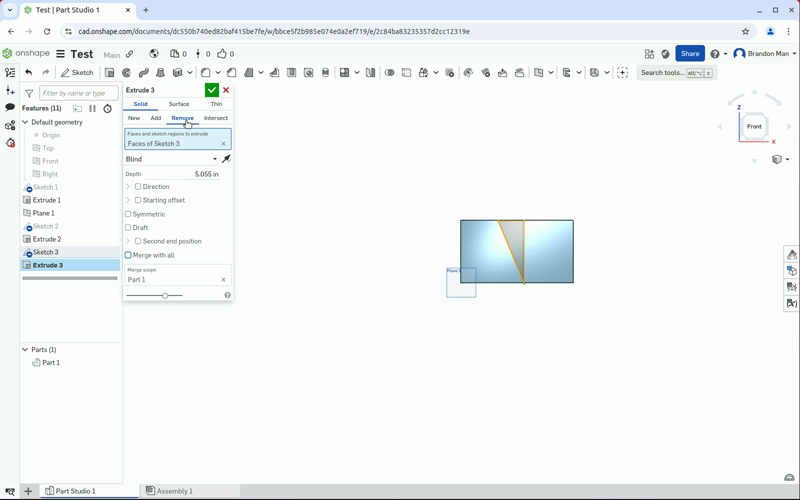
key(space)
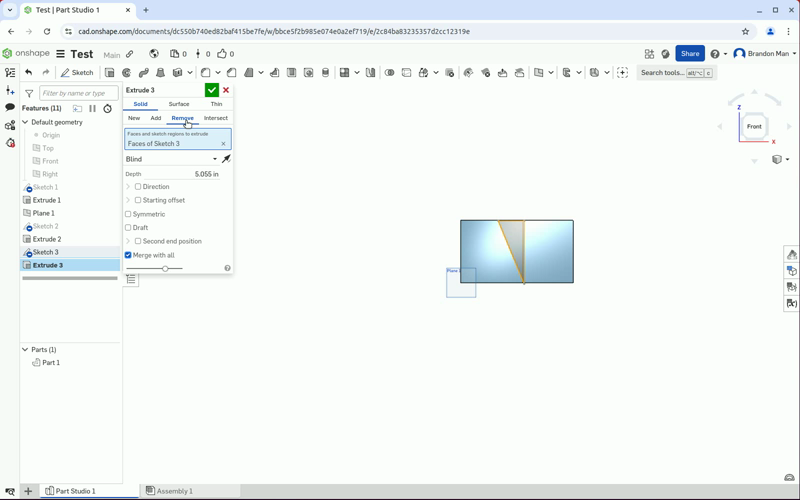
key(enter)
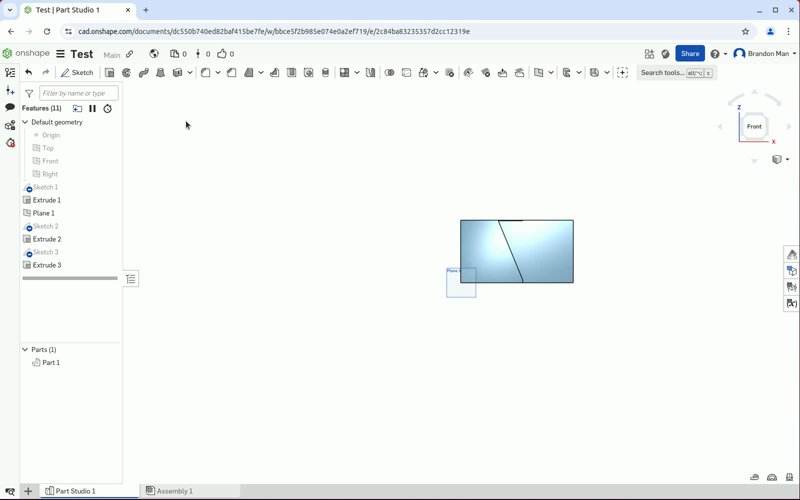
key(shift+h)
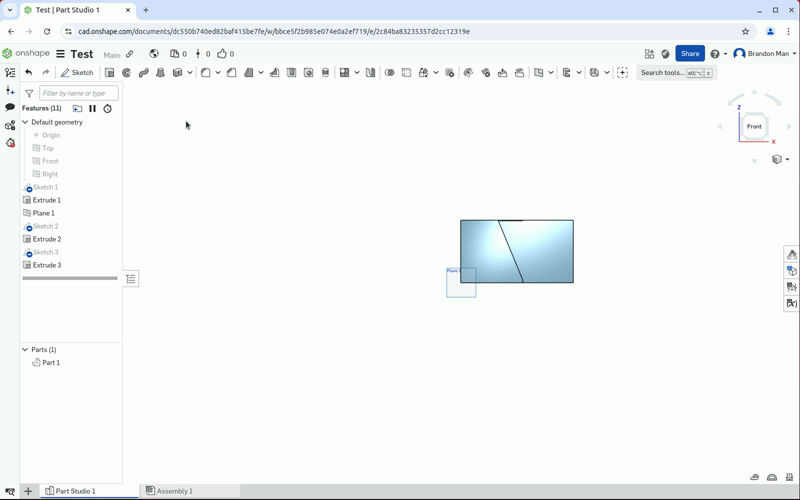
key(shift+h)
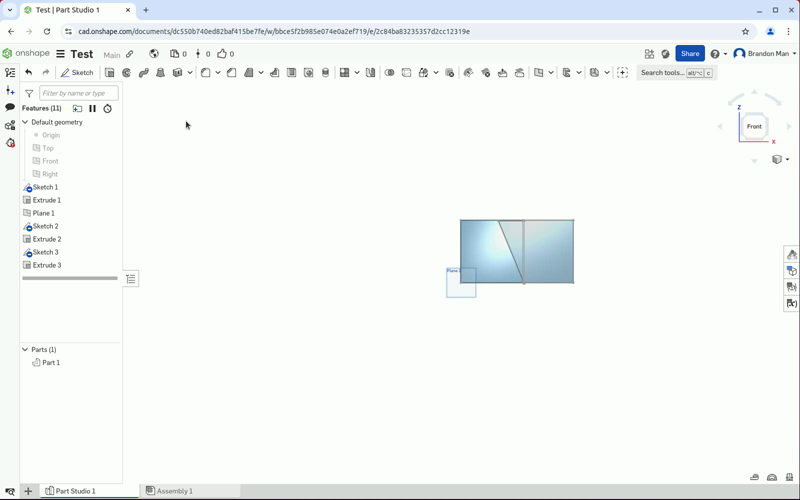
key(shift+7)
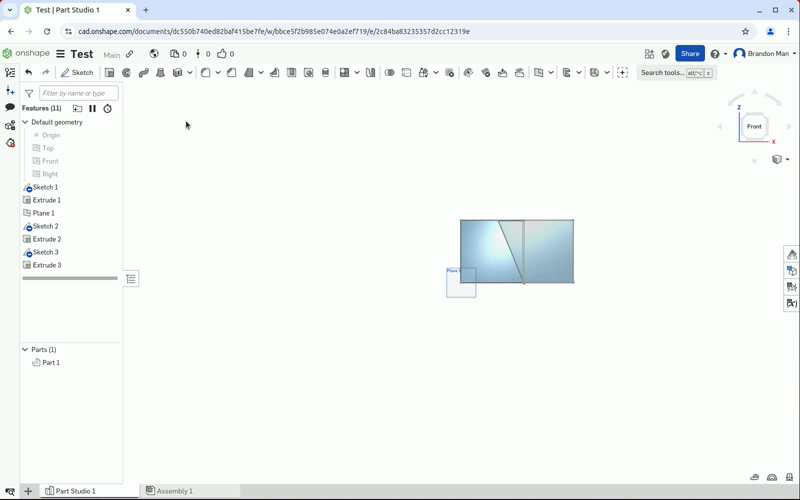
key(left, 2)
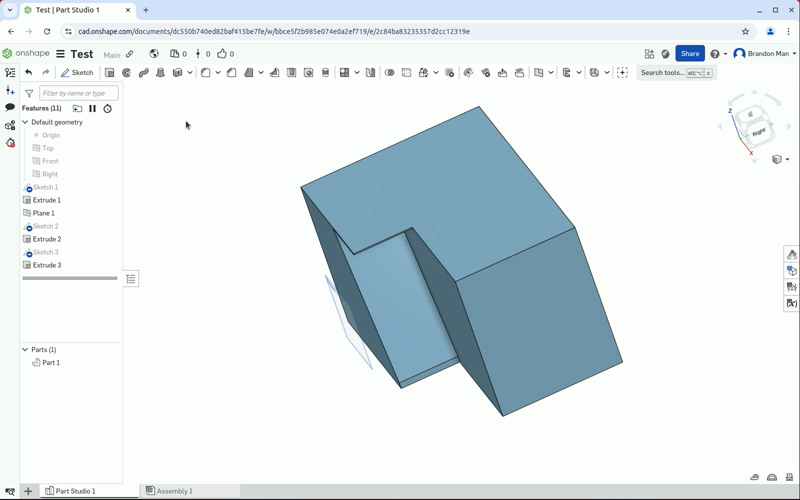
key(down, 2)
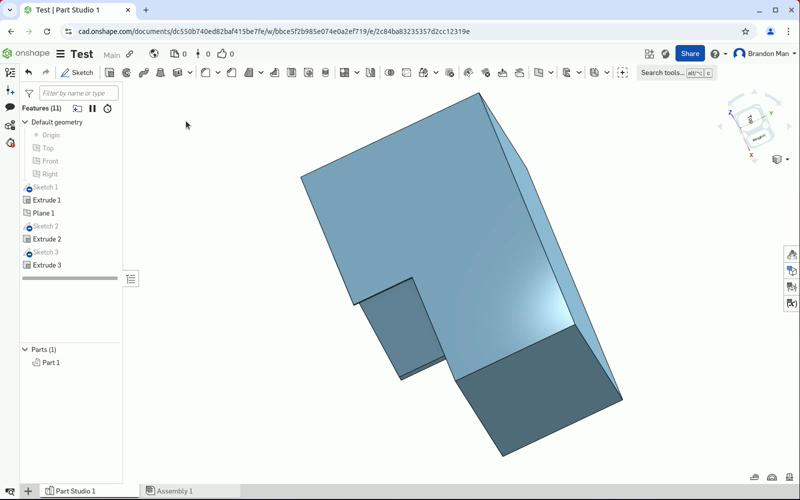
key(up, 2)
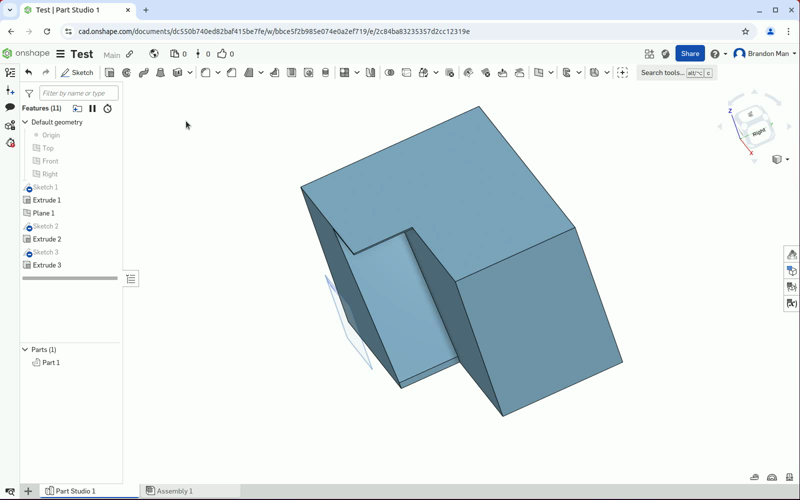
key(right, 2)
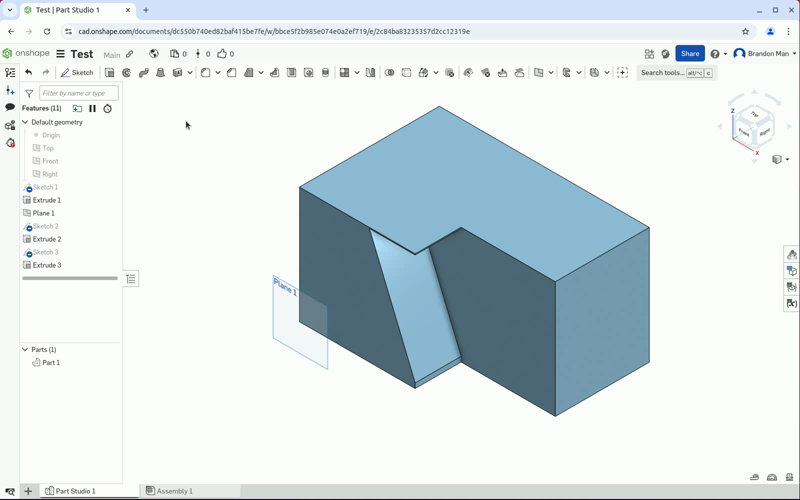
mouse_move(73, 189)
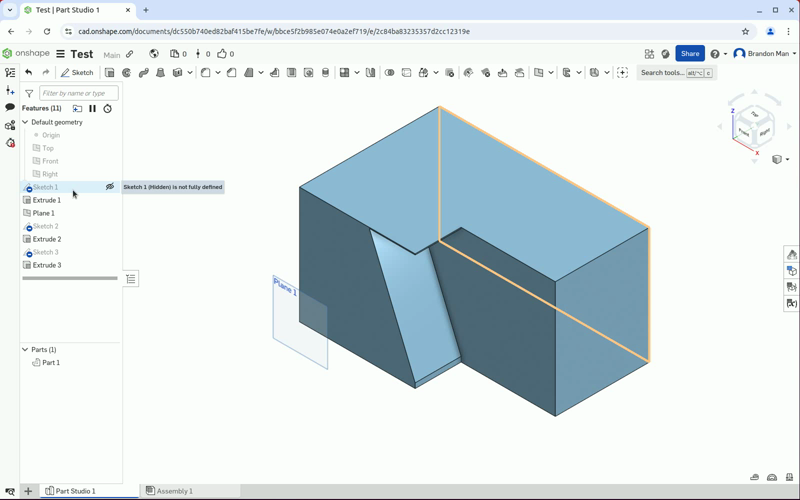
click(73, 189)